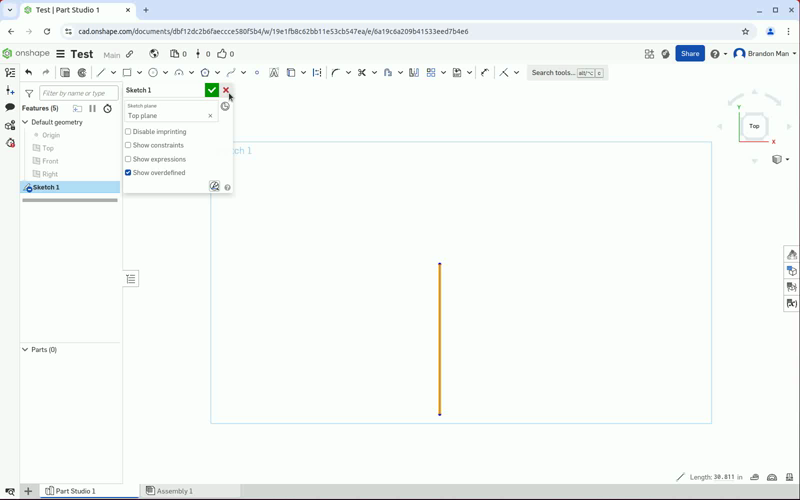
key(shift+h)
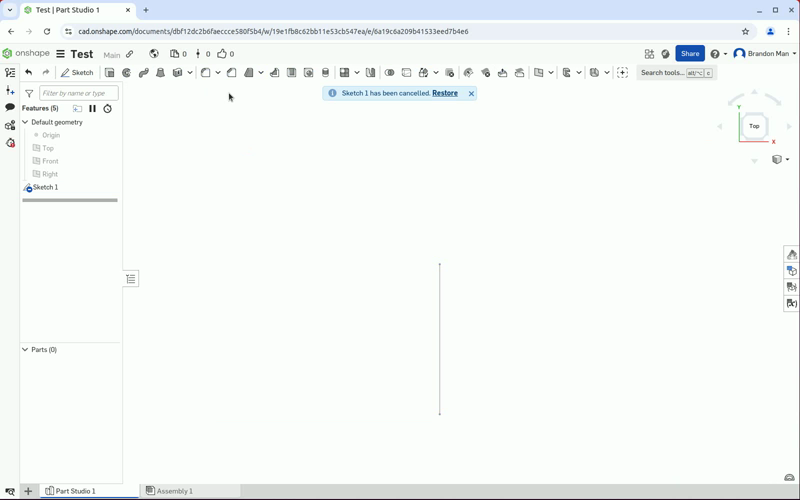
key(shift+s)
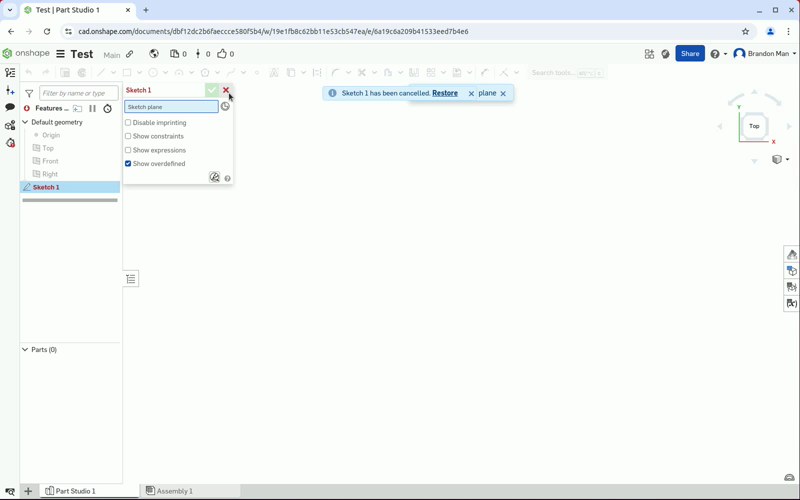
mouse_move(73, 150)
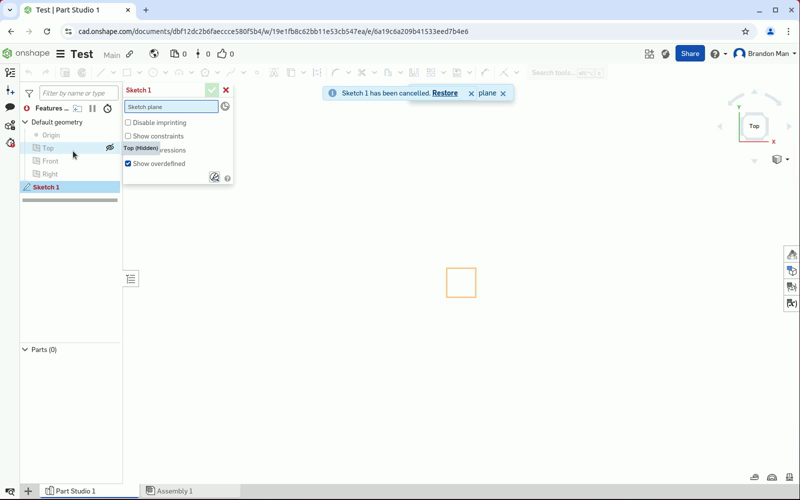
click(73, 150)
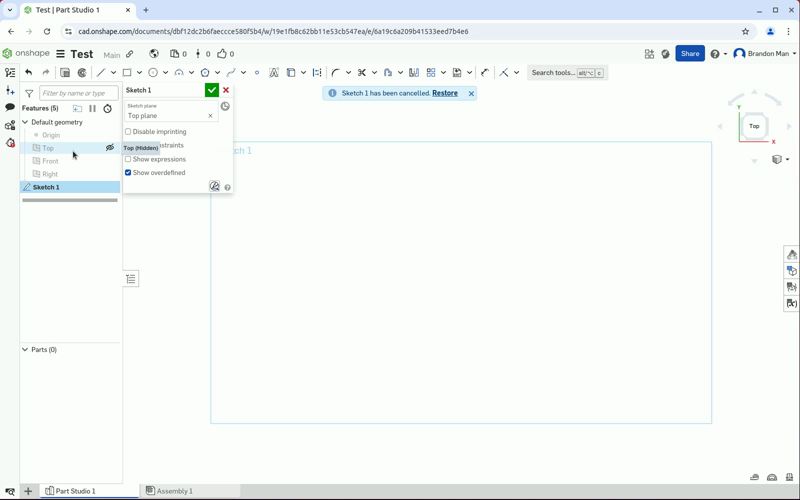
mouse_move(73, 352)
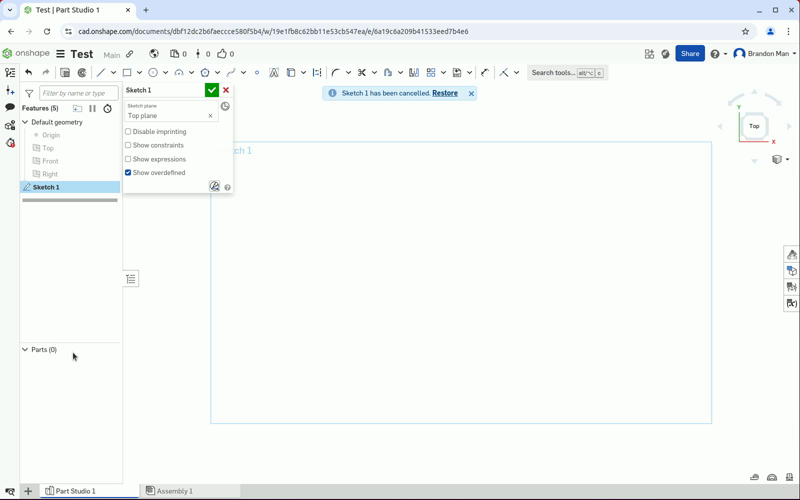
key(y)
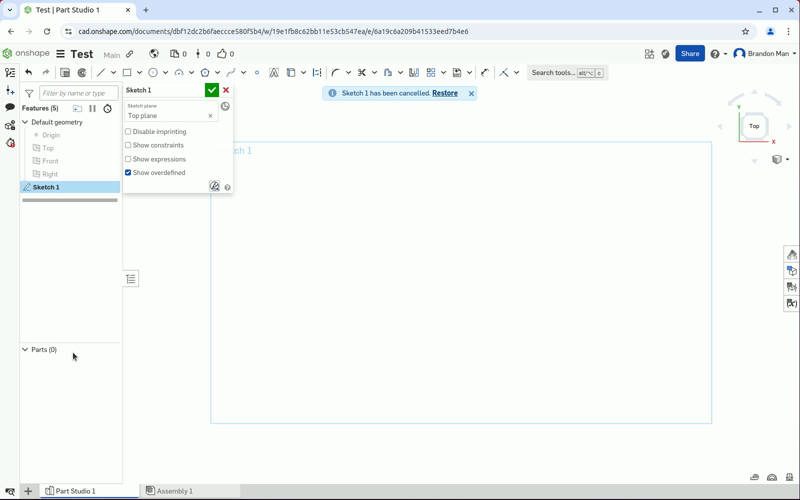
key(l)
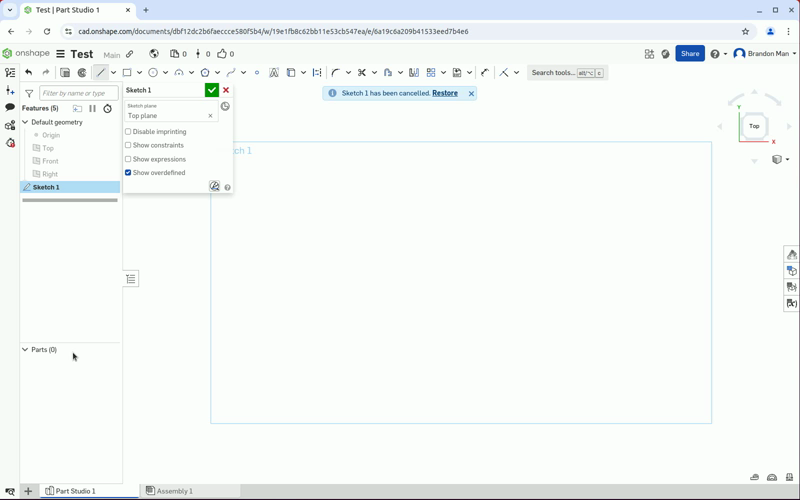
key_down(shift)
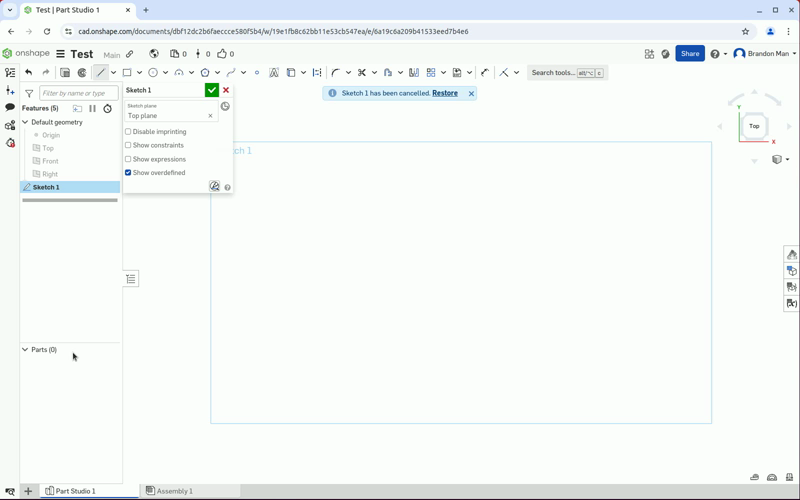
mouse_move(472, 326)
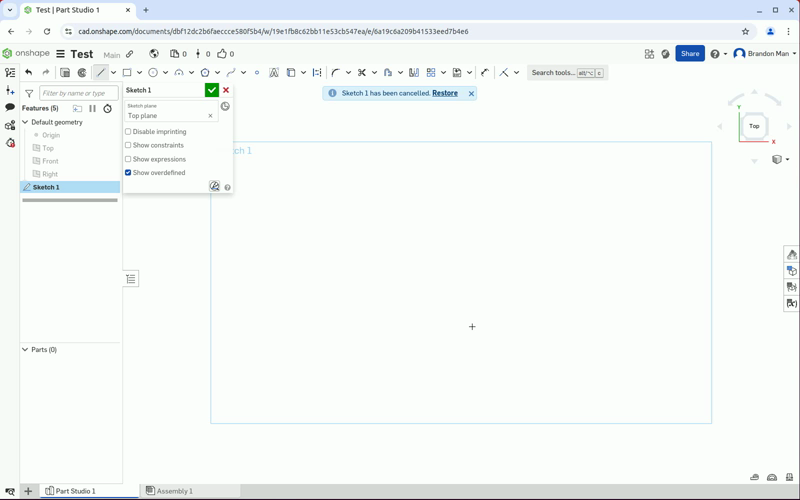
click(472, 326)
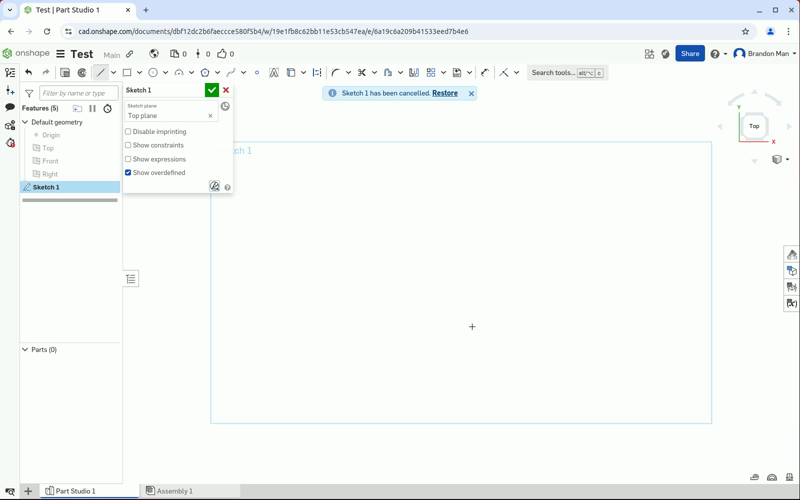
key_up(shift)
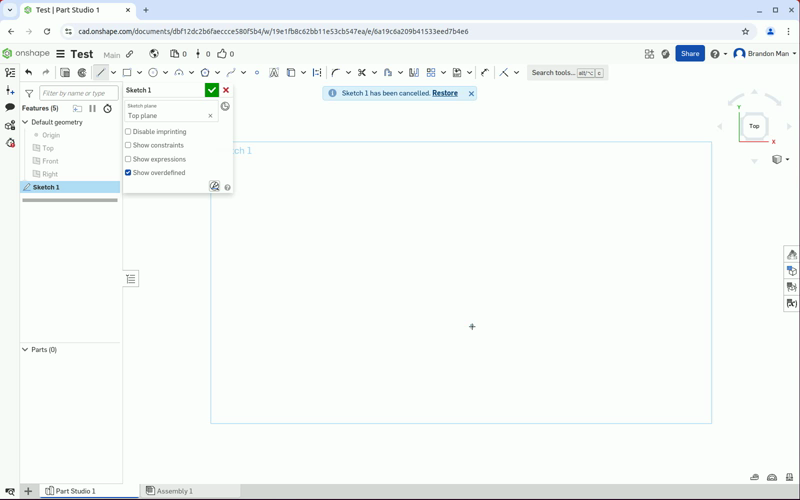
key_down(shift)
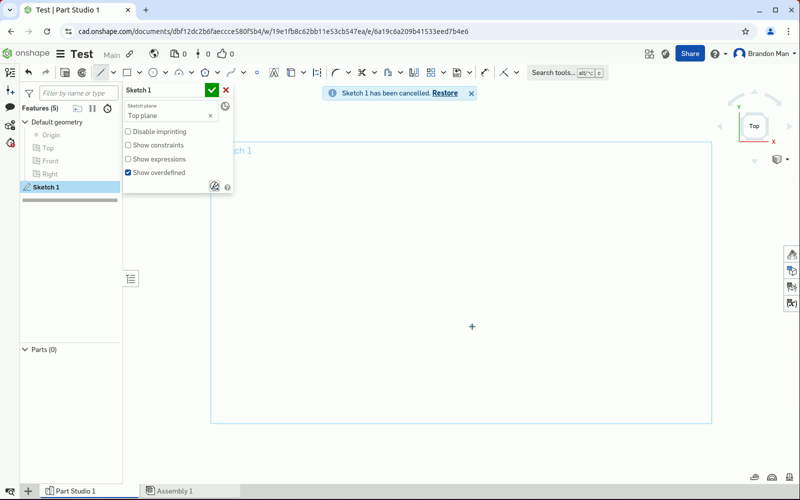
mouse_move(556, 305)
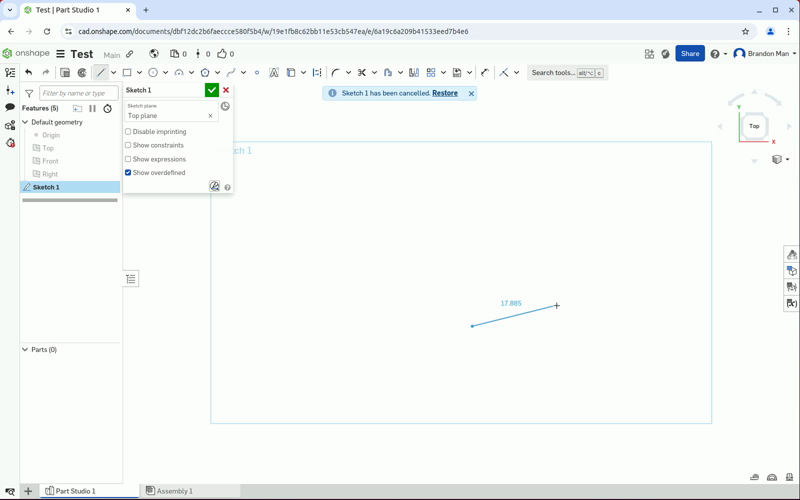
click(556, 305)
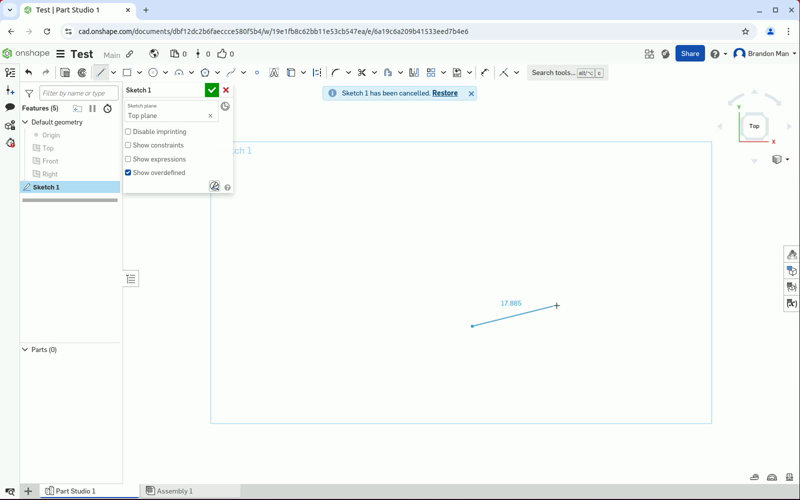
key_up(shift)
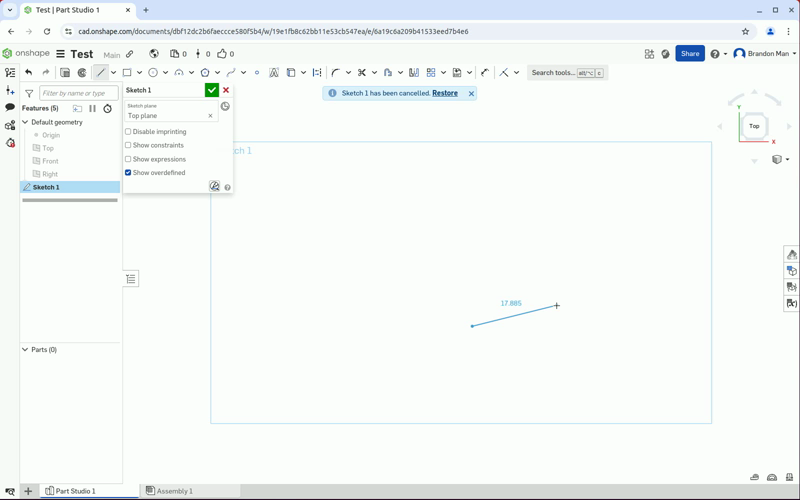
key(esc)
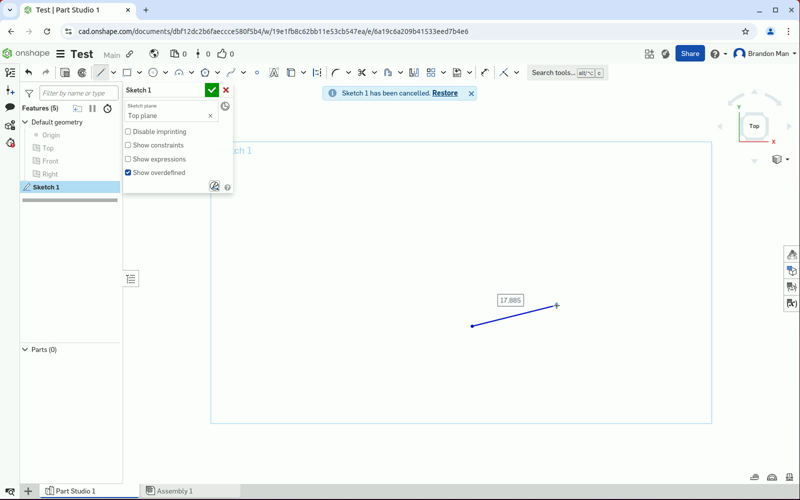
key(a)
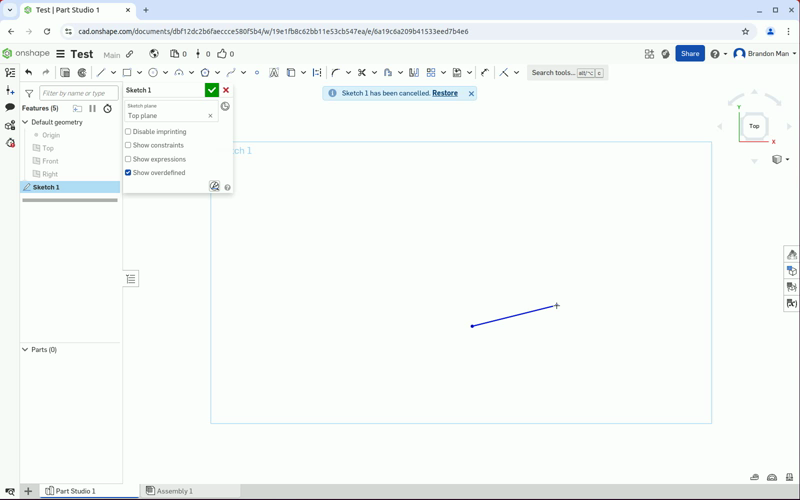
mouse_move(556, 305)
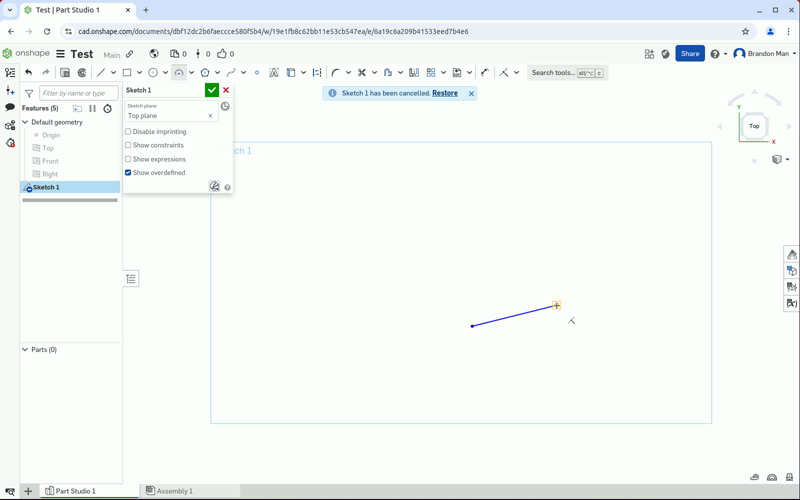
click(556, 305)
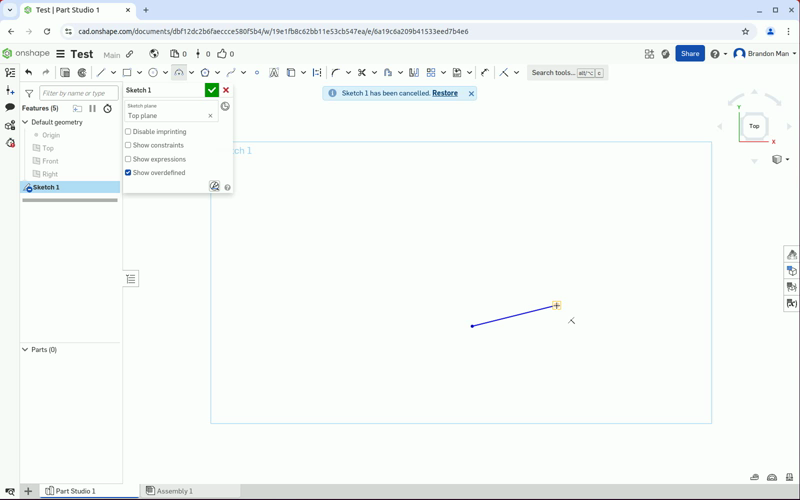
key_down(shift)
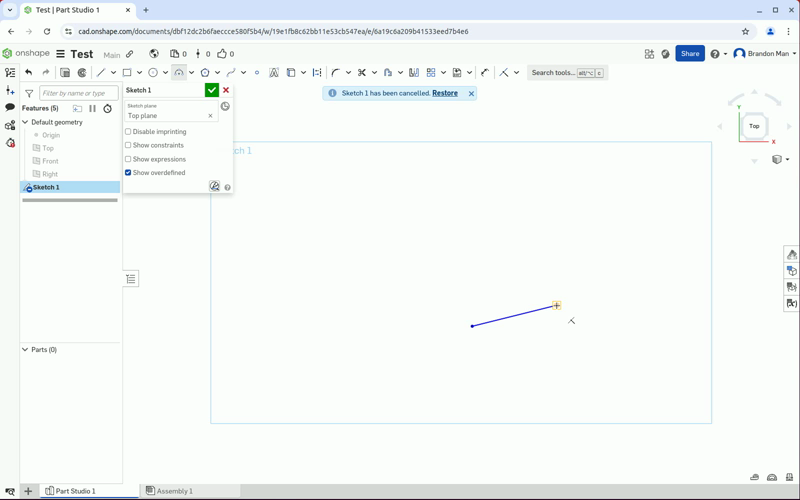
mouse_move(556, 261)
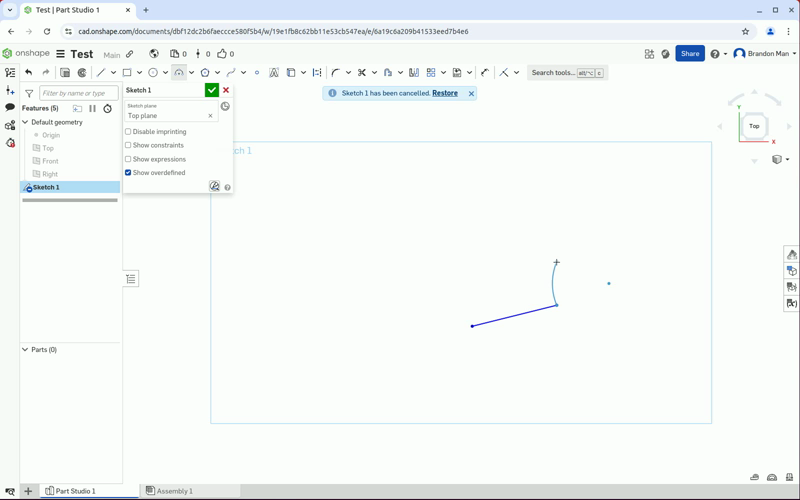
click(556, 261)
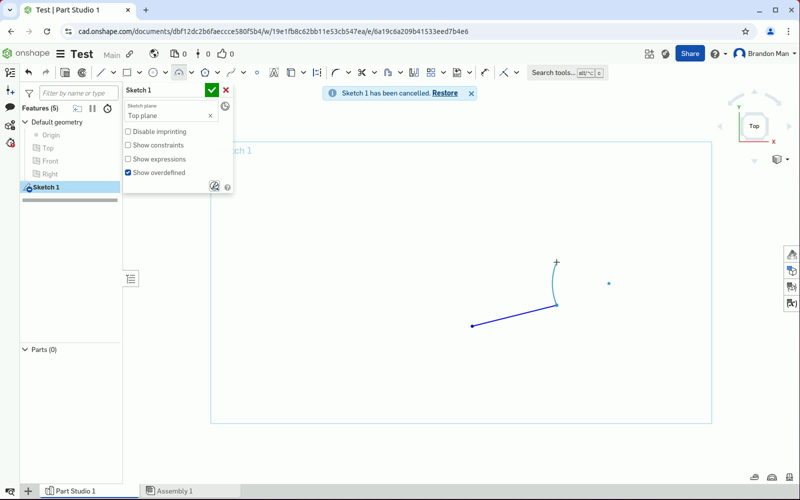
mouse_move(573, 283)
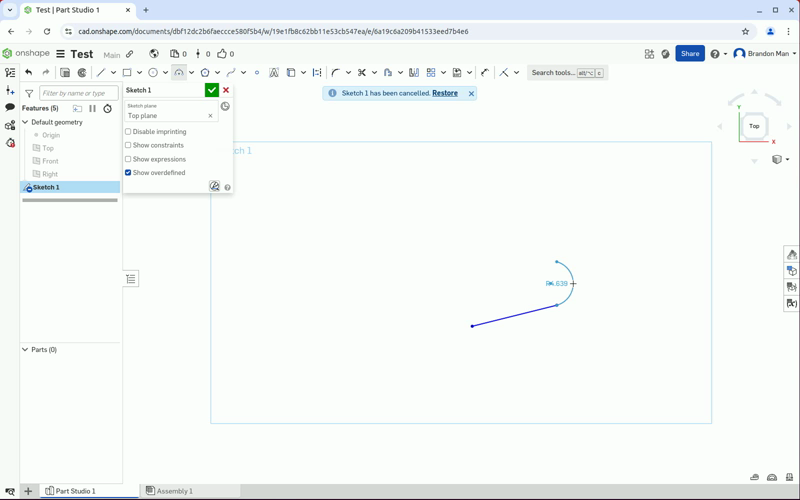
click(573, 283)
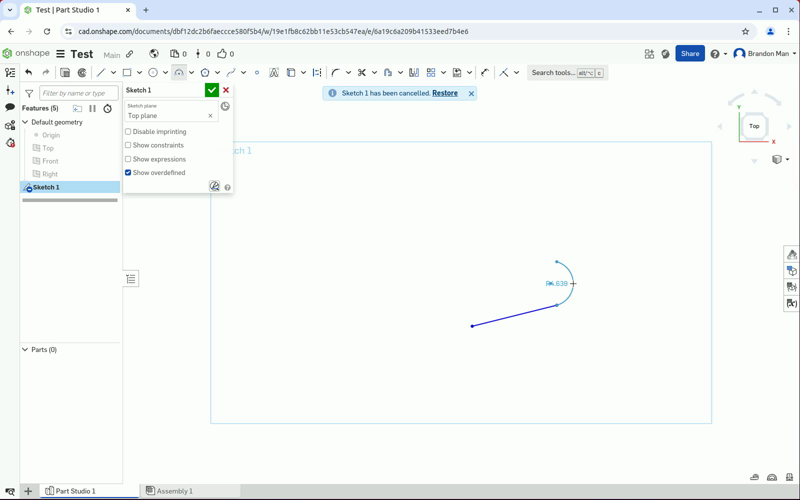
key_up(shift)
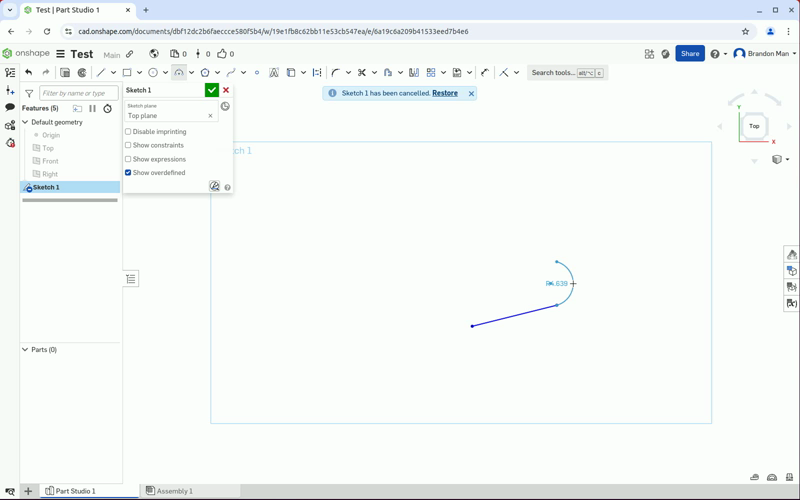
key(esc)
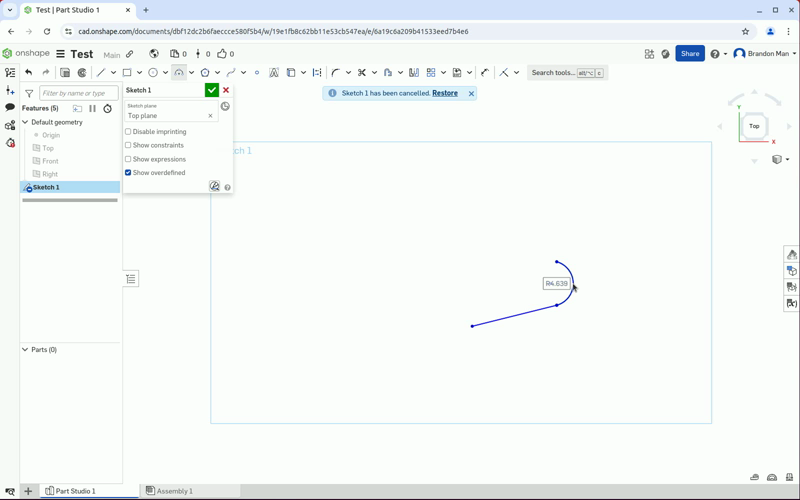
key(l)
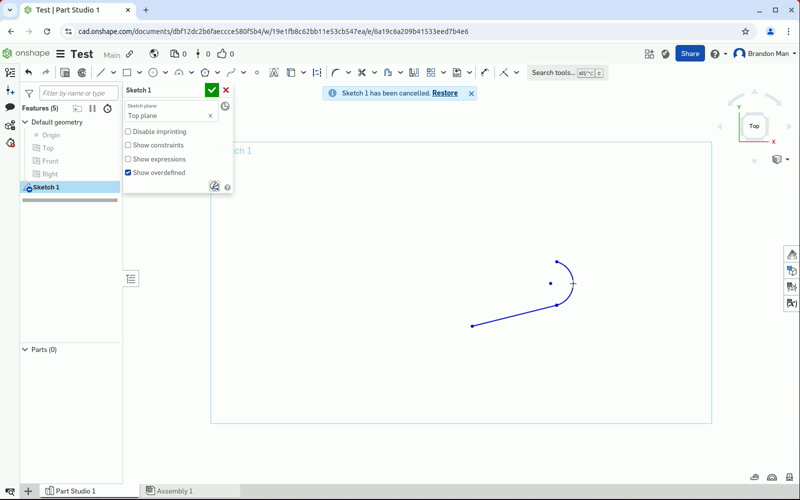
mouse_move(556, 261)
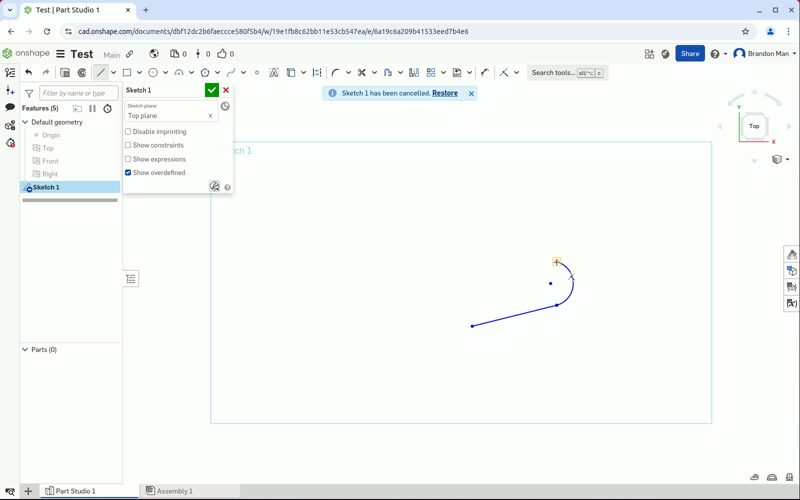
click(556, 261)
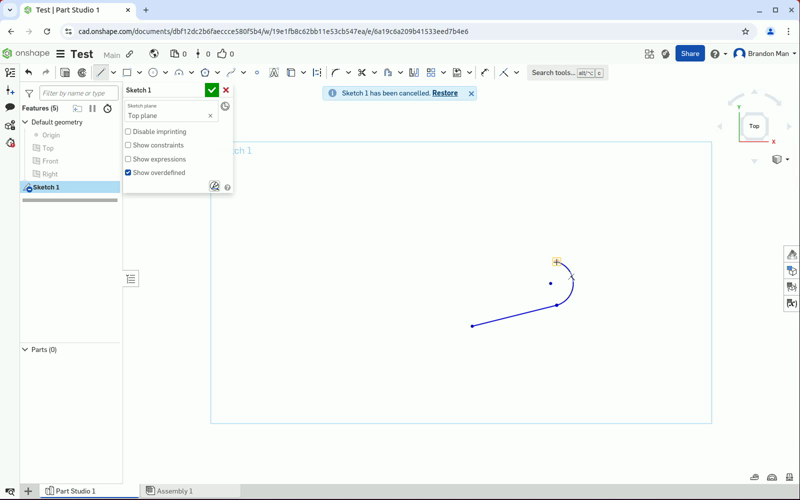
key_down(shift)
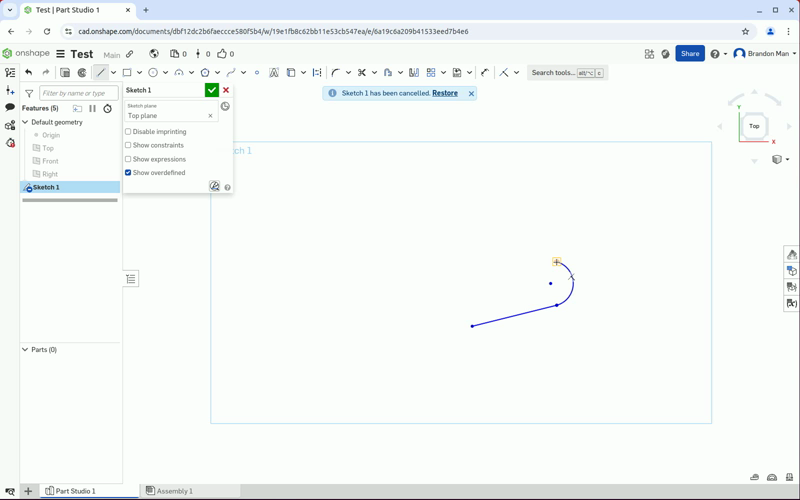
mouse_move(472, 239)
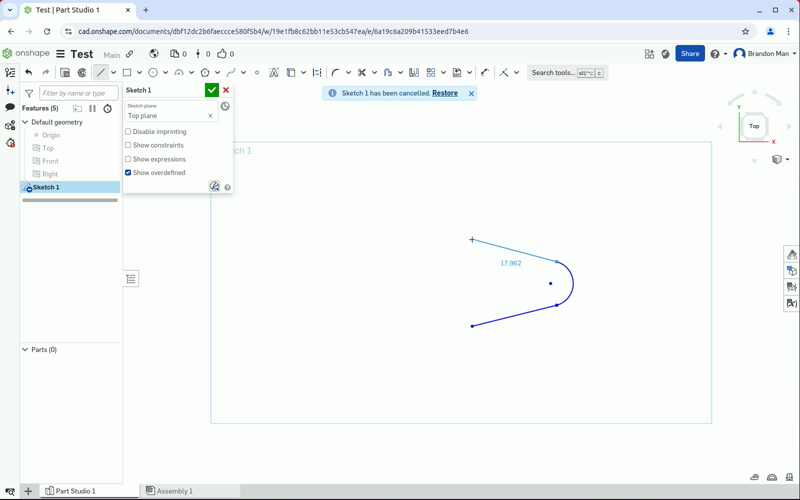
click(472, 239)
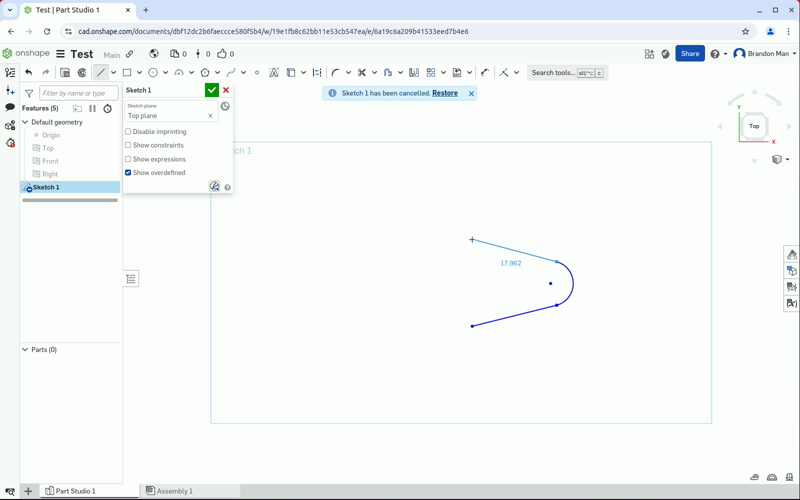
key_up(shift)
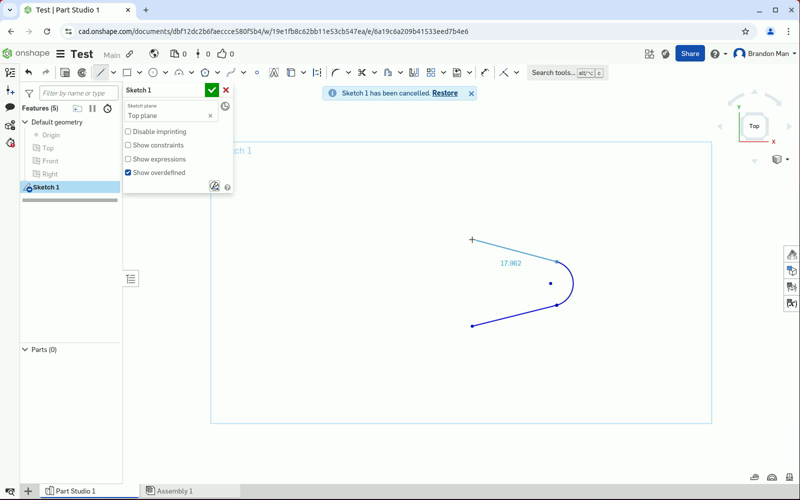
key(esc)
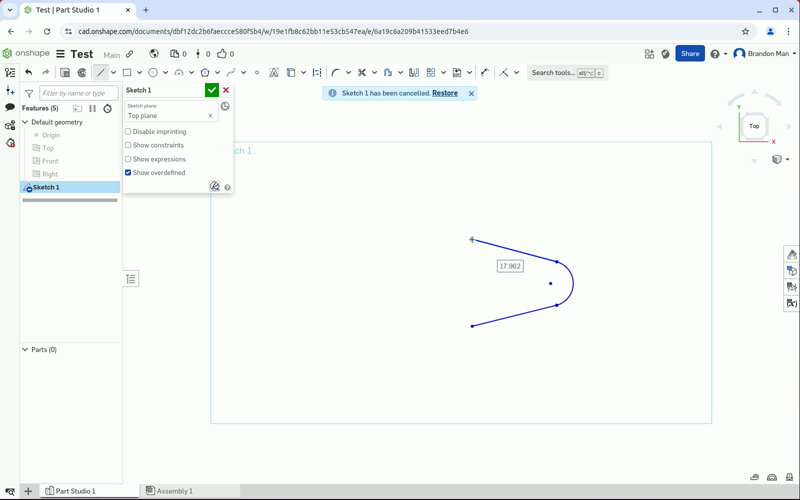
key(a)
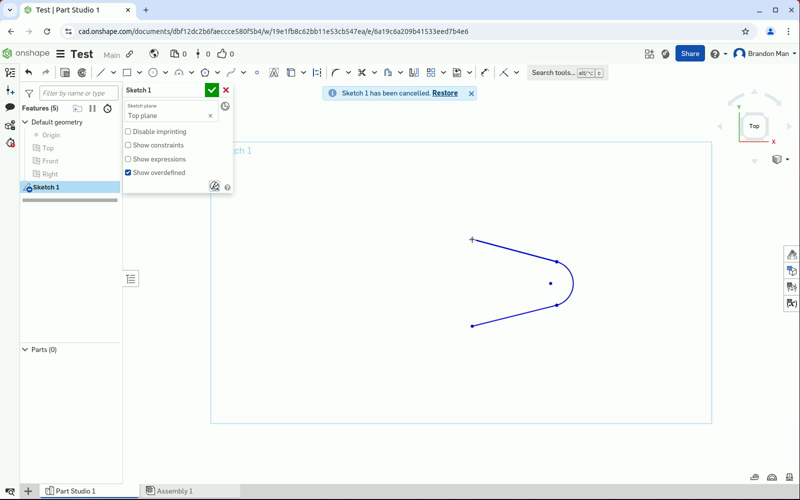
mouse_move(472, 239)
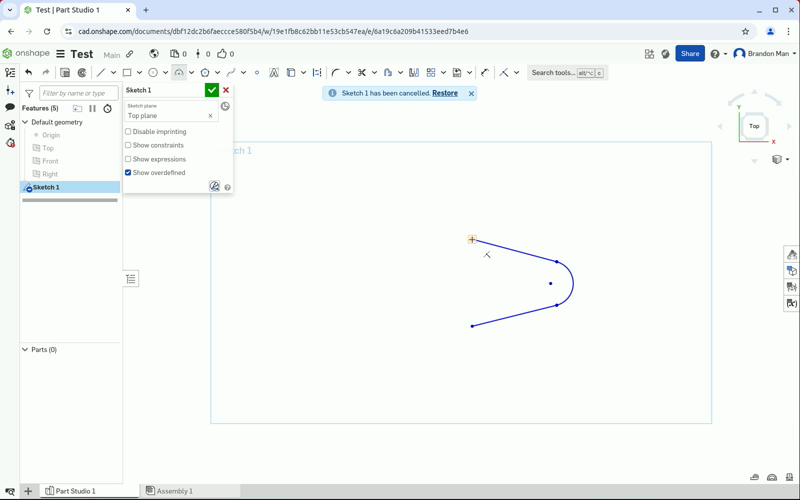
click(472, 239)
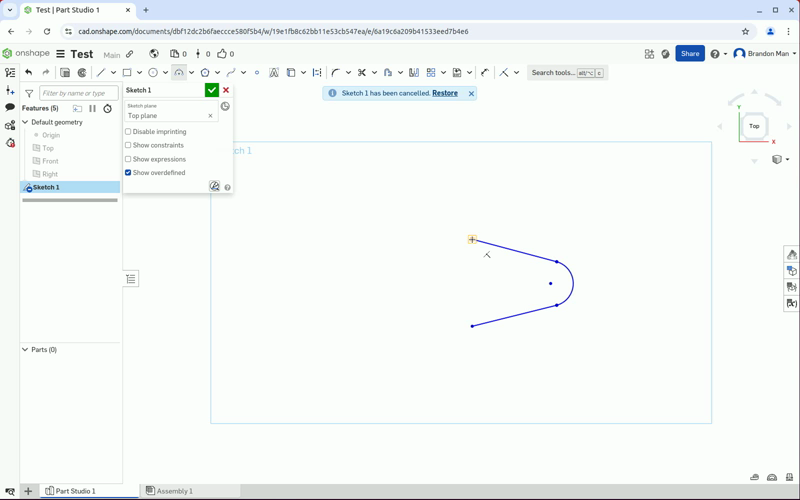
mouse_move(472, 326)
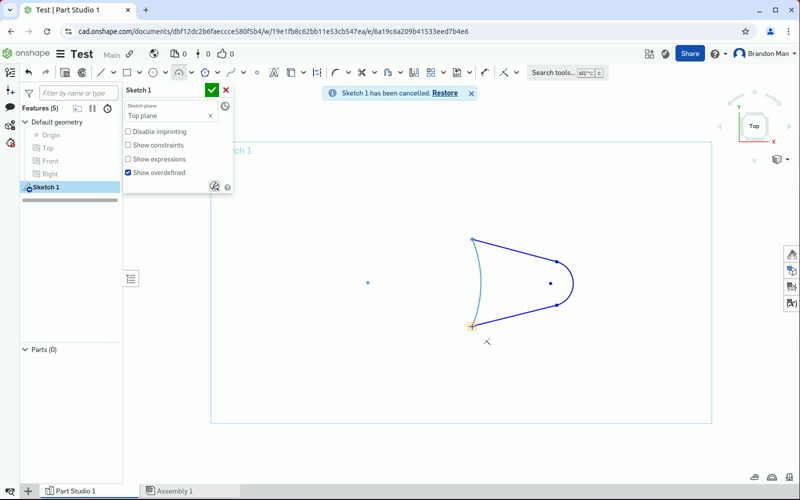
click(472, 326)
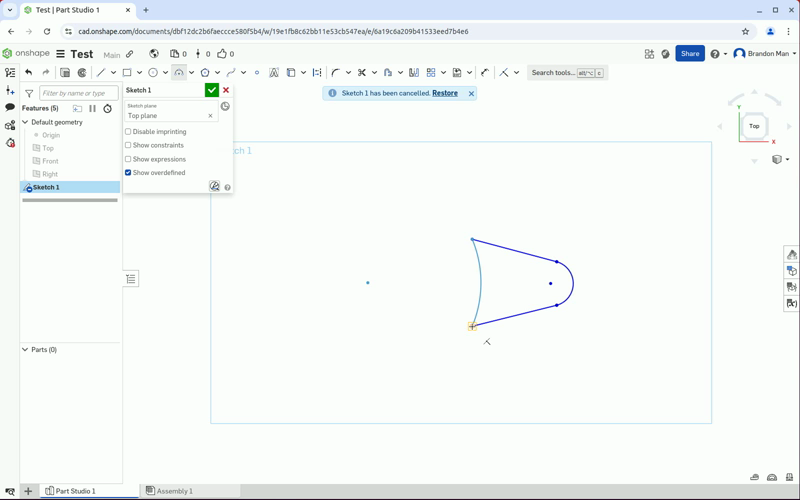
key_down(shift)
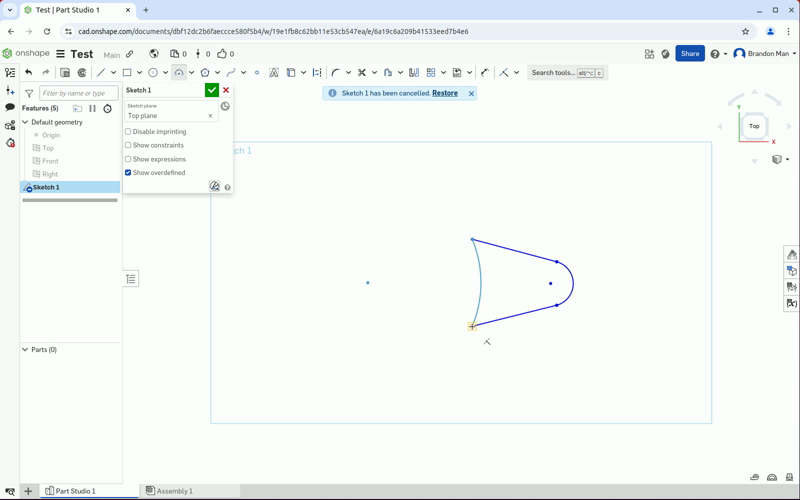
mouse_move(506, 282)
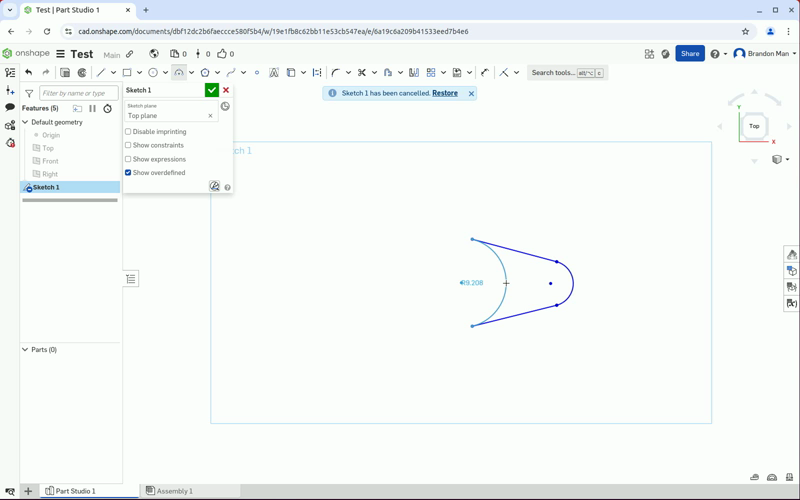
click(506, 282)
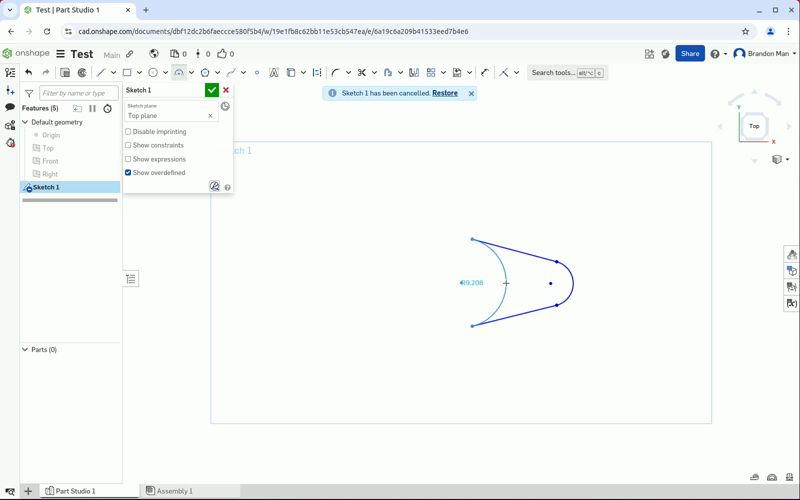
key_up(shift)
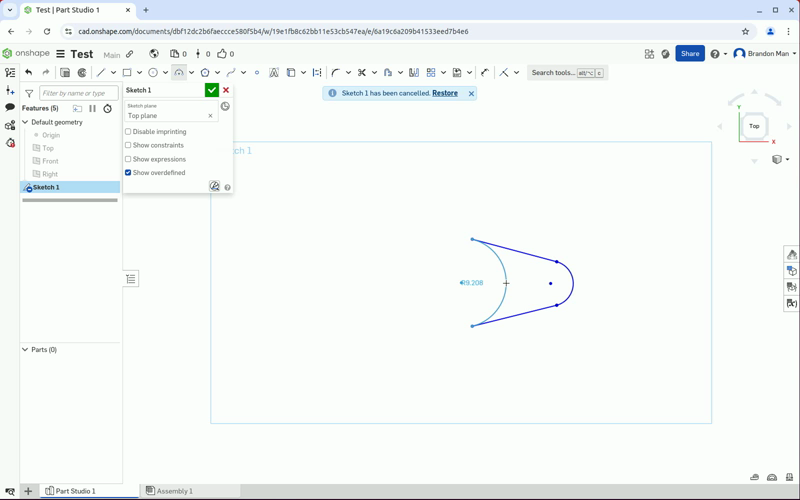
key(esc)
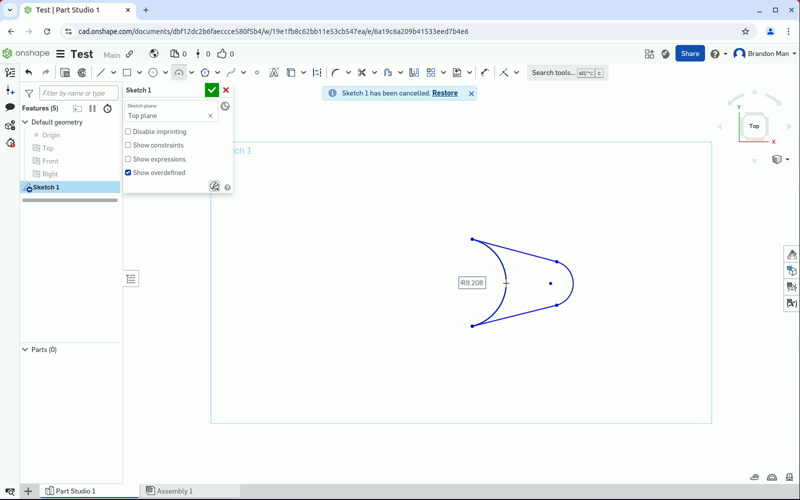
key(c)
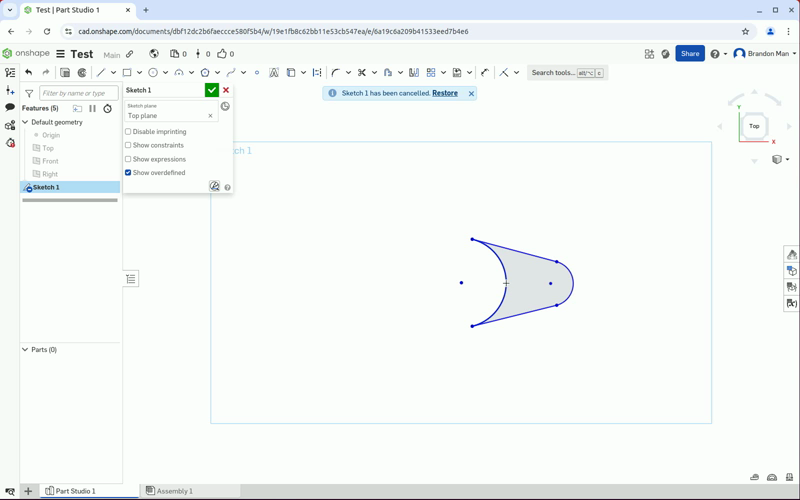
key_down(shift)
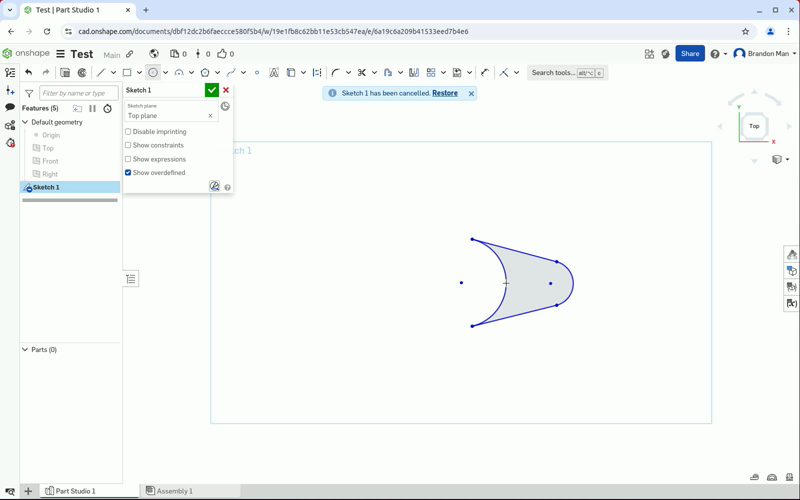
mouse_move(551, 282)
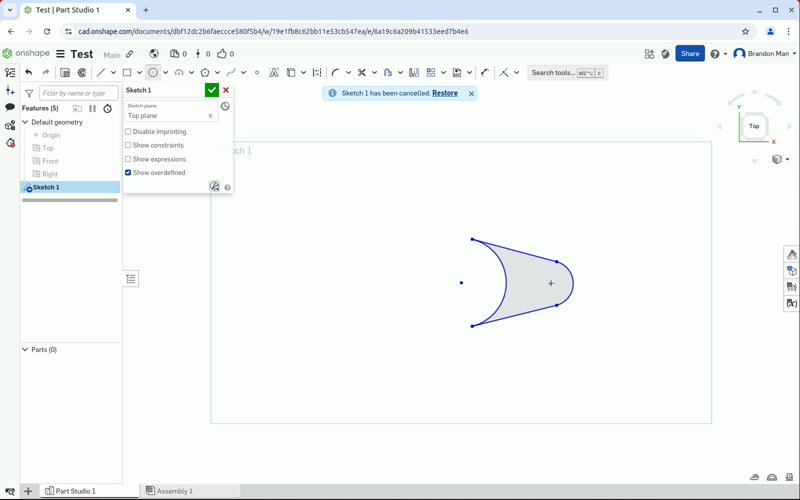
scroll(6)
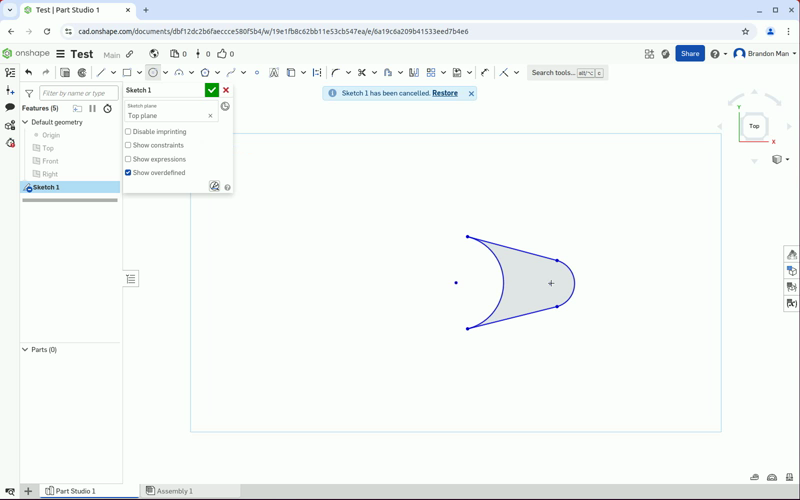
scroll(6)
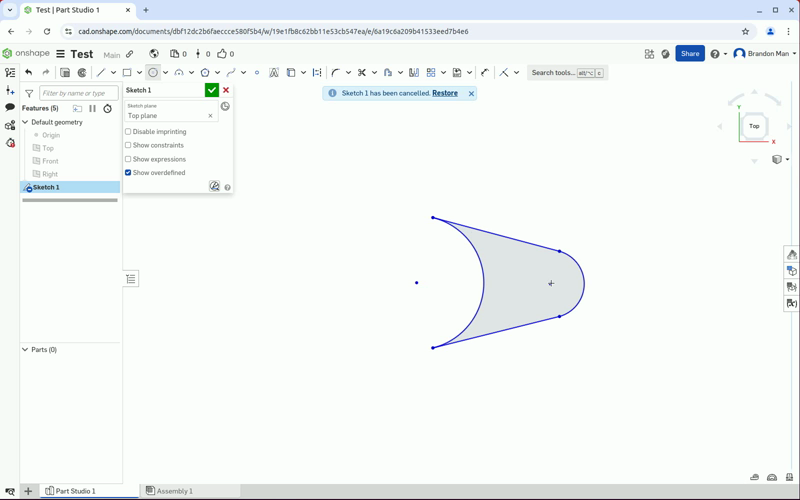
scroll(6)
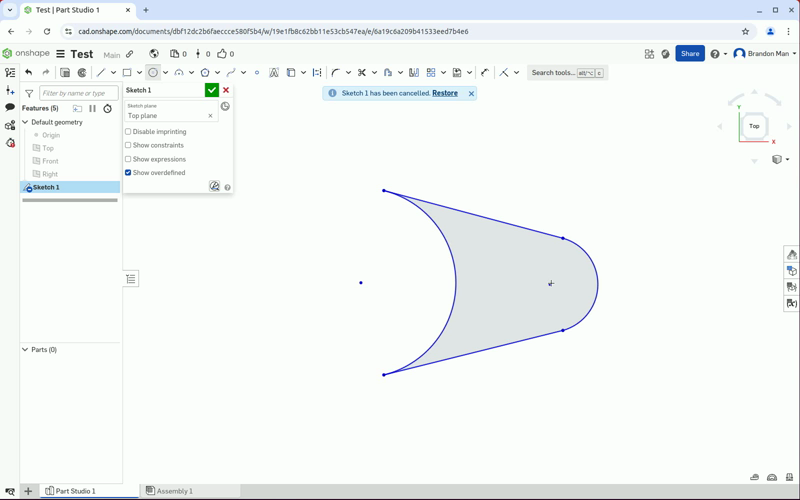
scroll(6)
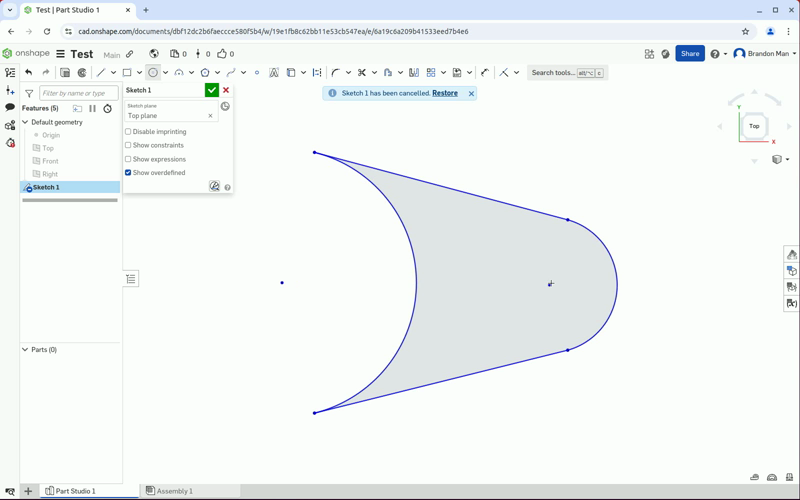
scroll(6)
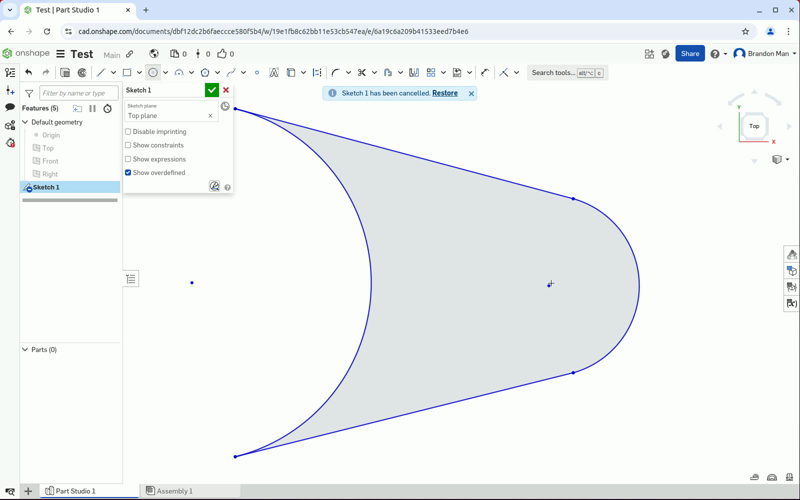
scroll(6)
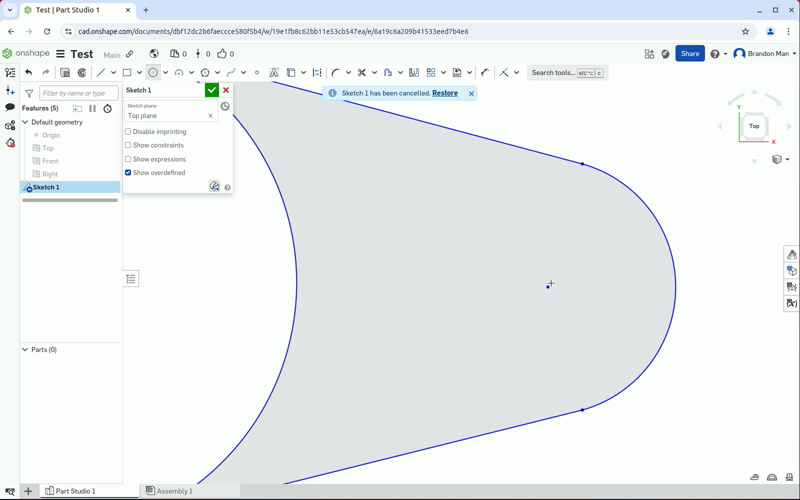
scroll(6)
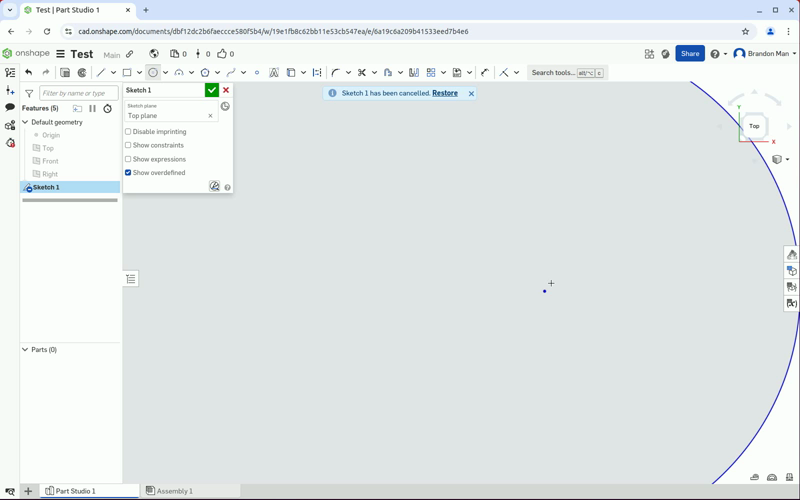
click(551, 282)
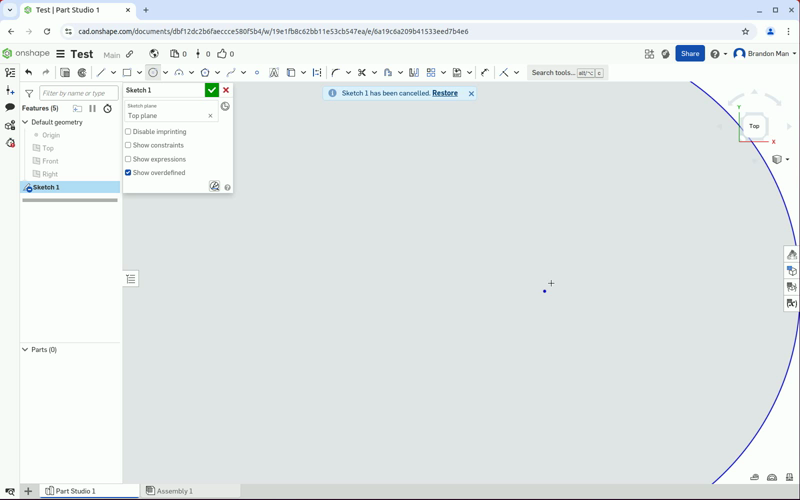
scroll(-6)
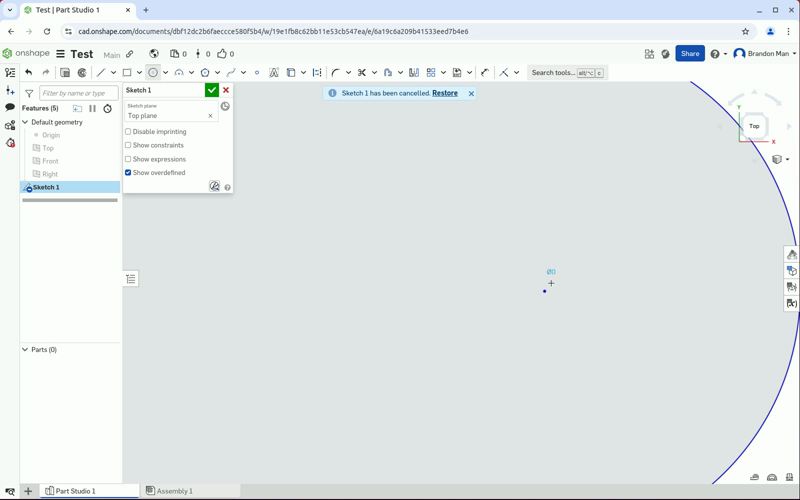
scroll(-6)
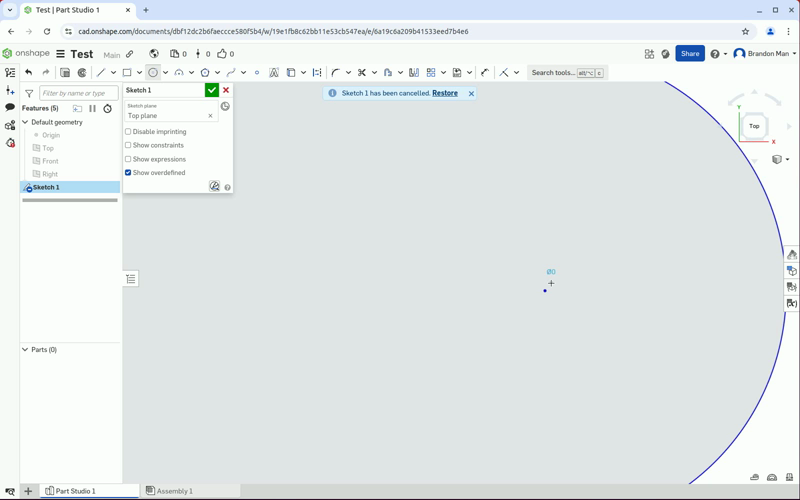
scroll(-6)
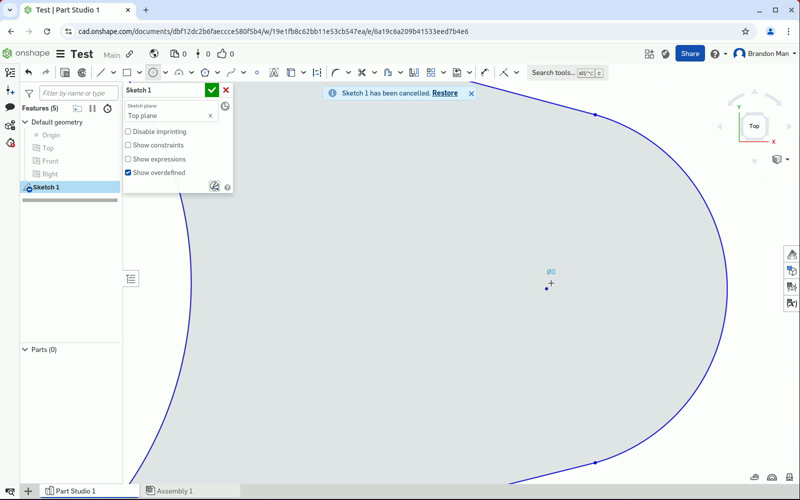
scroll(-6)
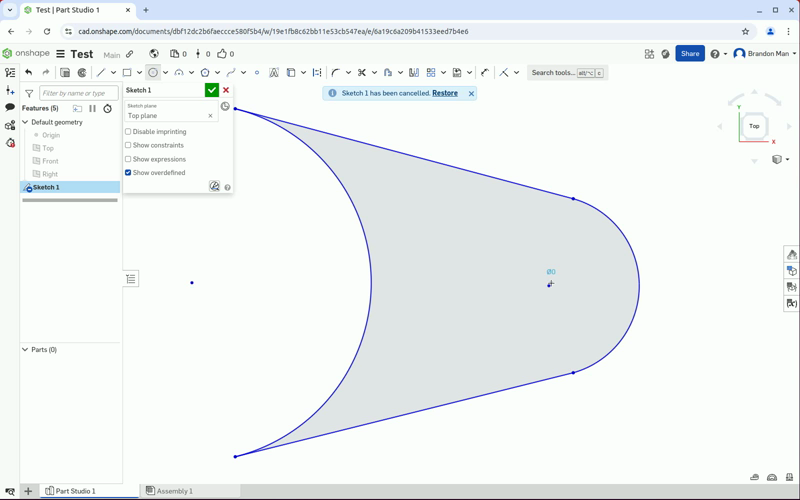
scroll(-6)
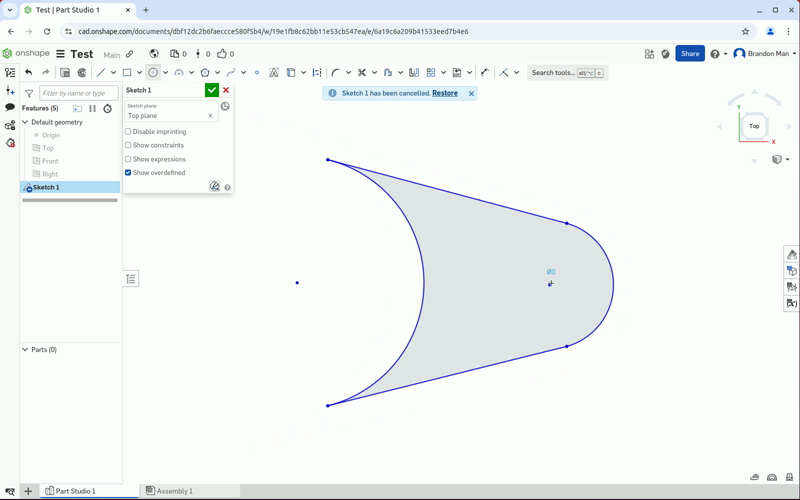
scroll(-6)
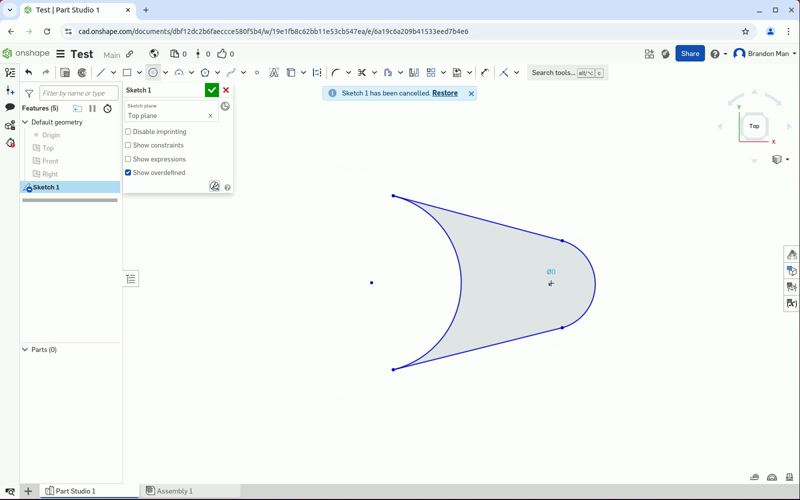
scroll(-6)
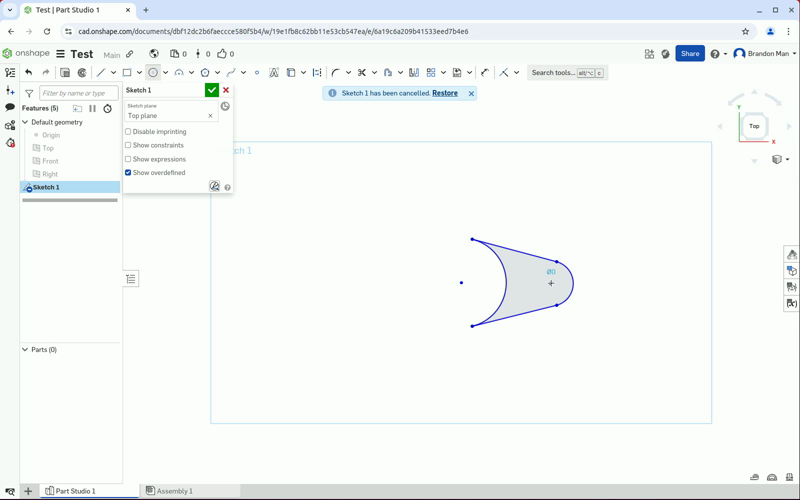
key_up(shift)
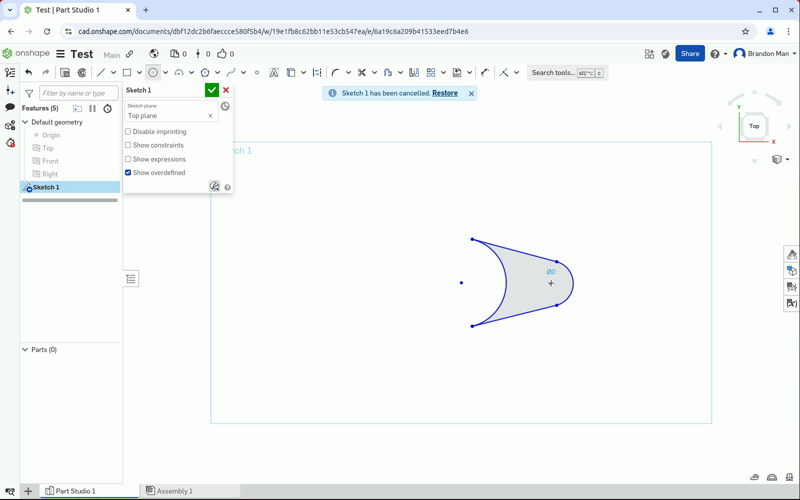
mouse_move(562, 282)
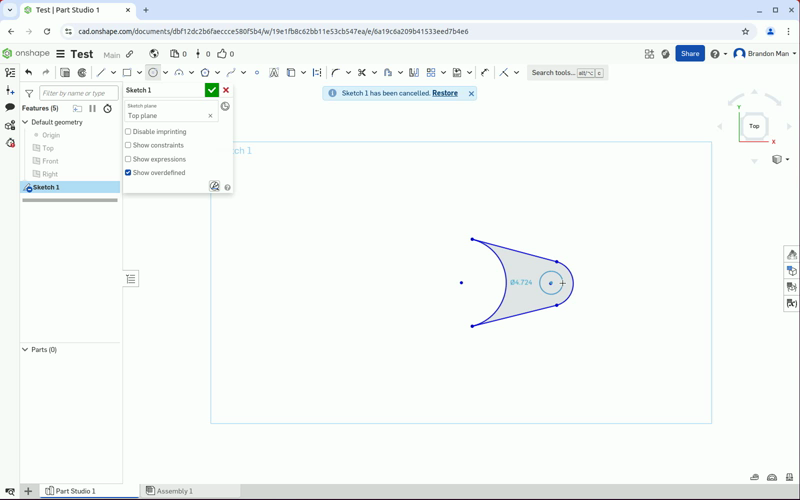
click(562, 282)
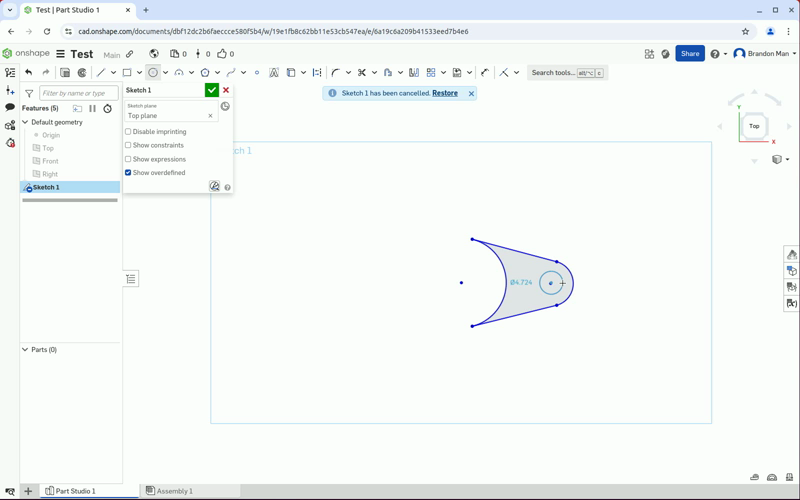
key(esc)
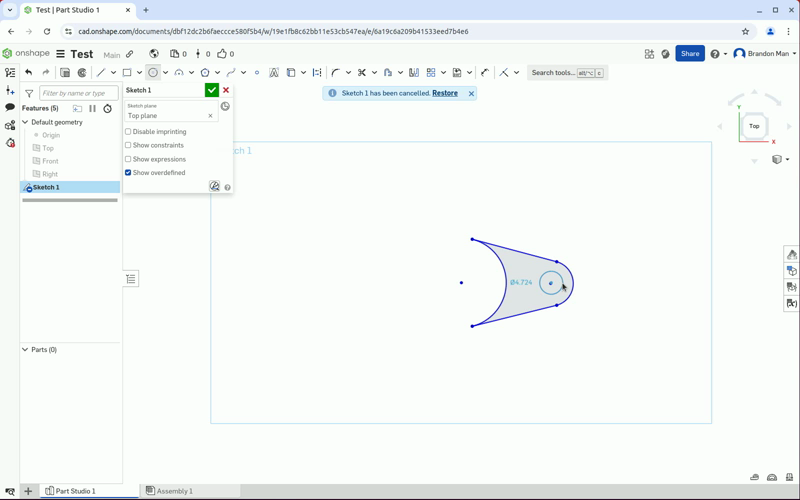
mouse_move(526, 259)
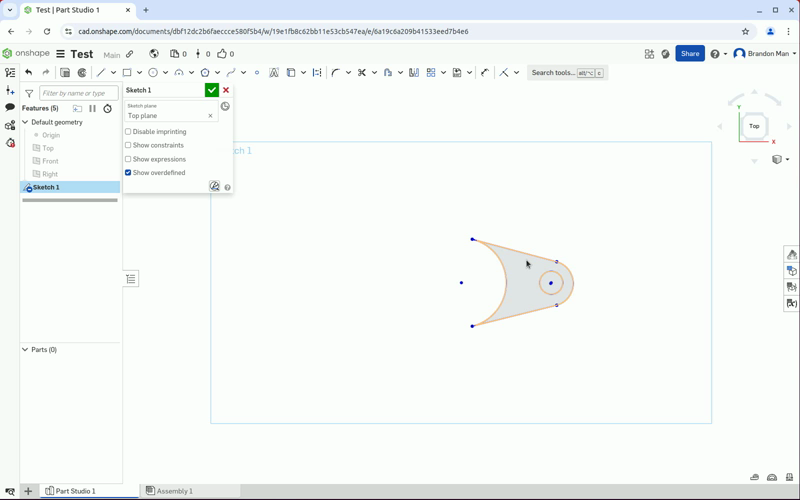
click(526, 259)
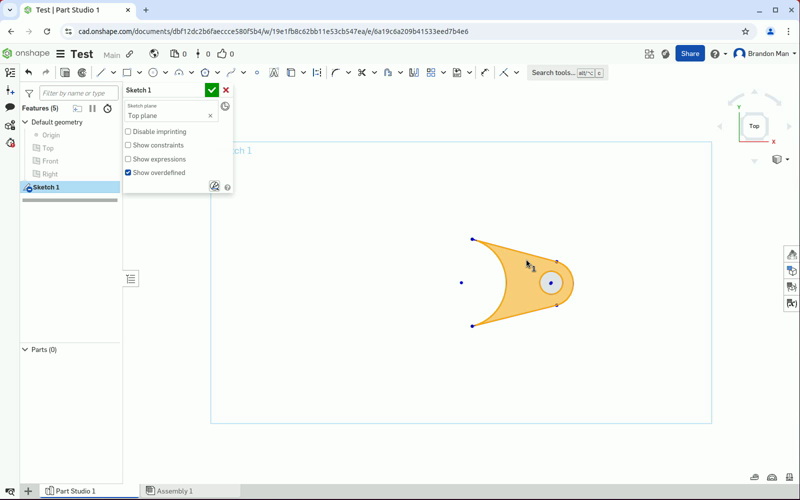
mouse_move(73, 352)
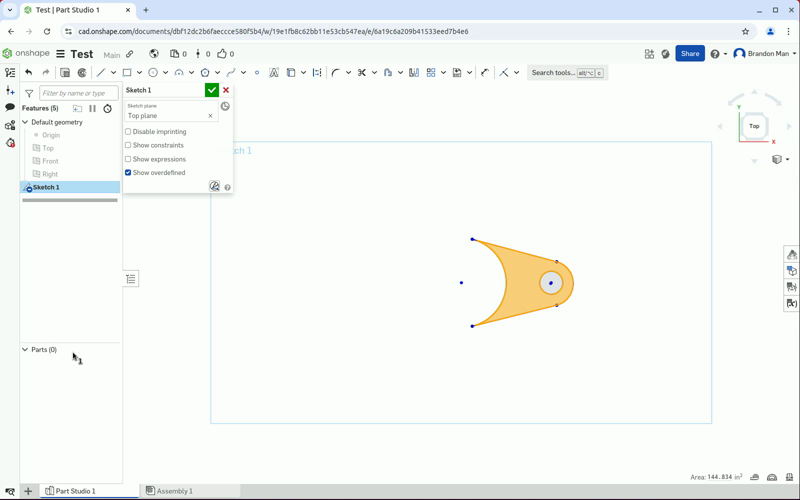
key(shift+y)
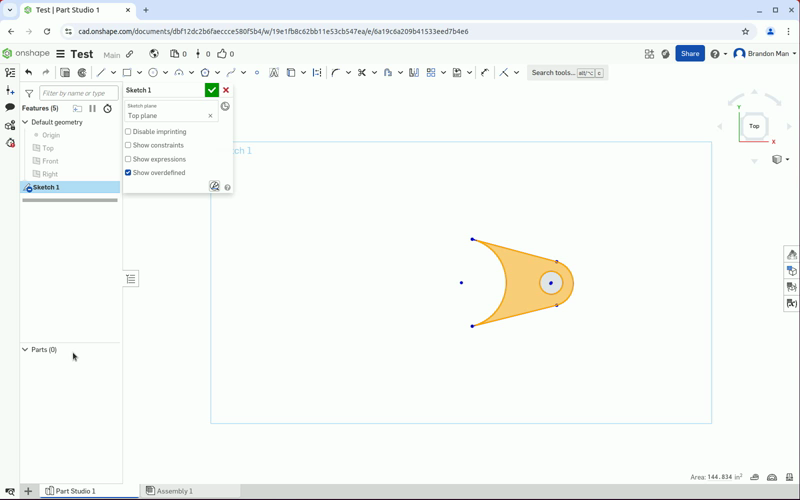
key(shift+e)
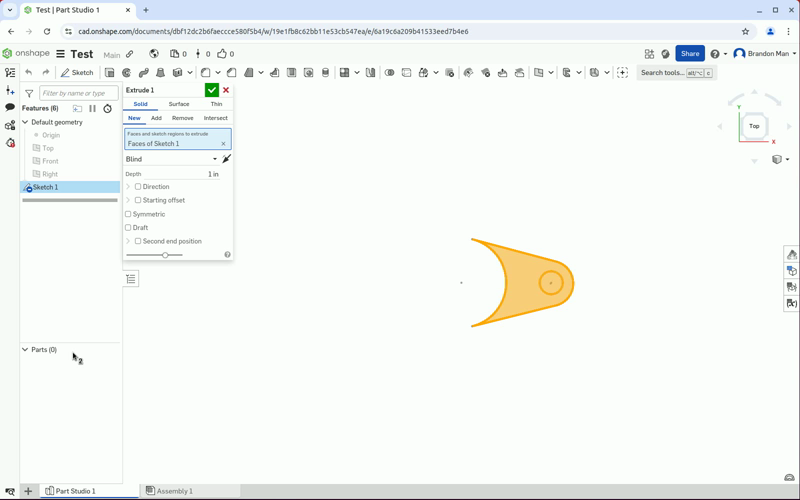
mouse_move(143, 106)
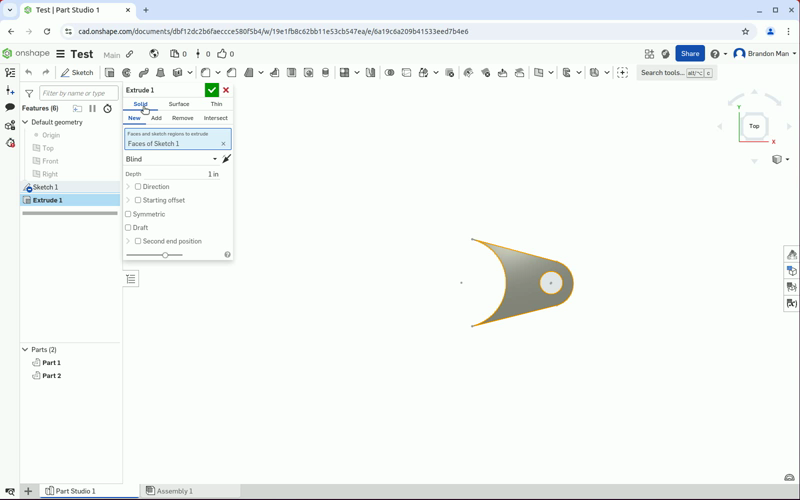
click(143, 106)
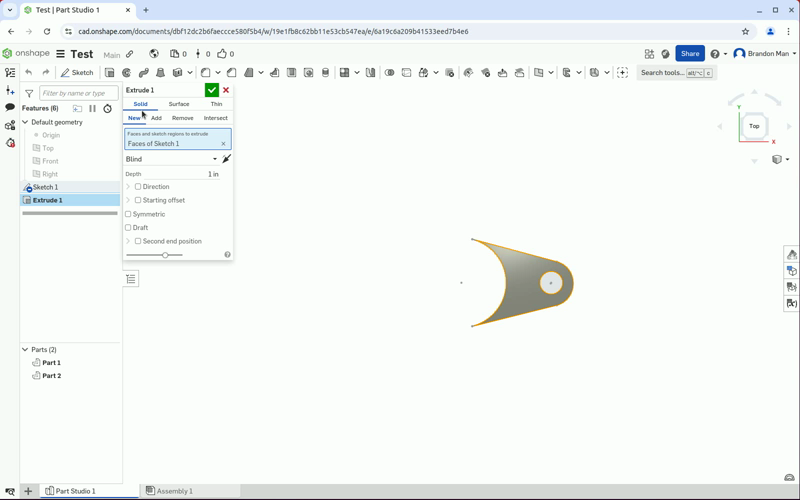
mouse_move(137, 120)
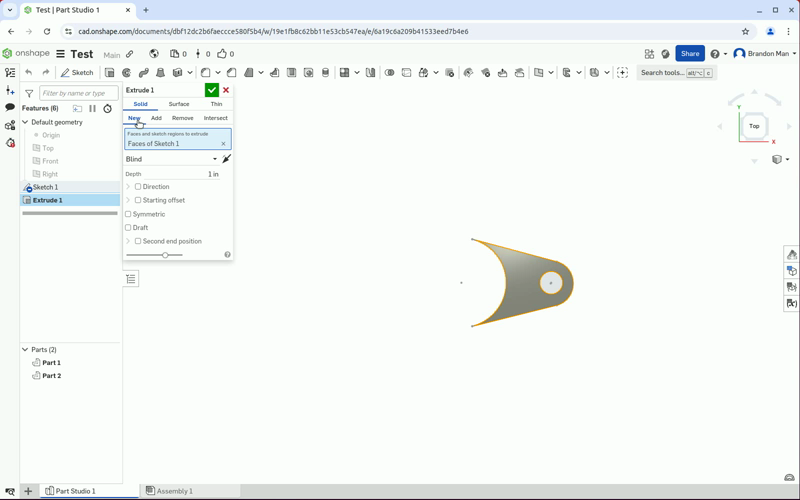
click(137, 120)
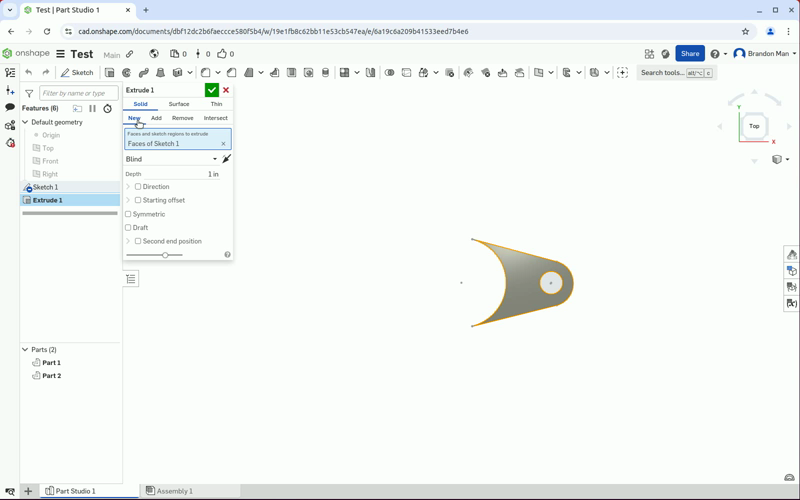
key(tab, 4)
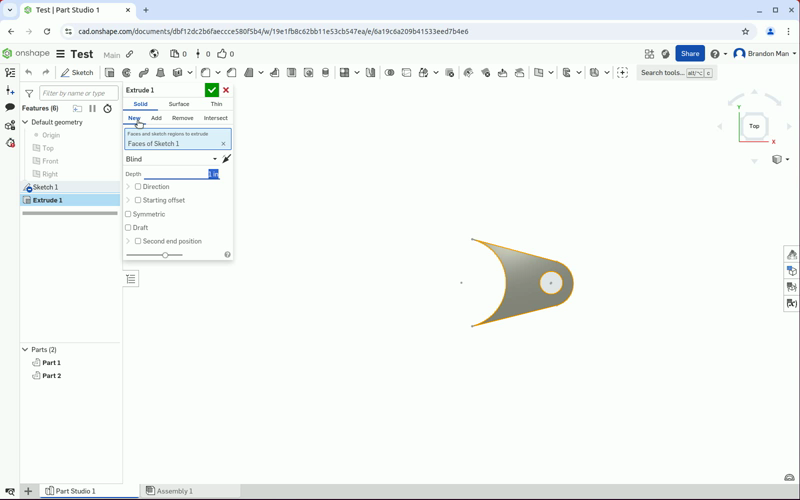
text(6.981)
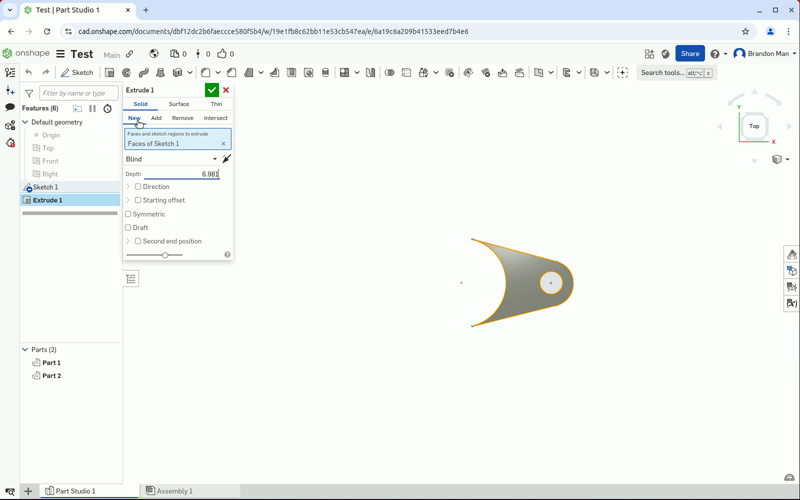
key(enter)
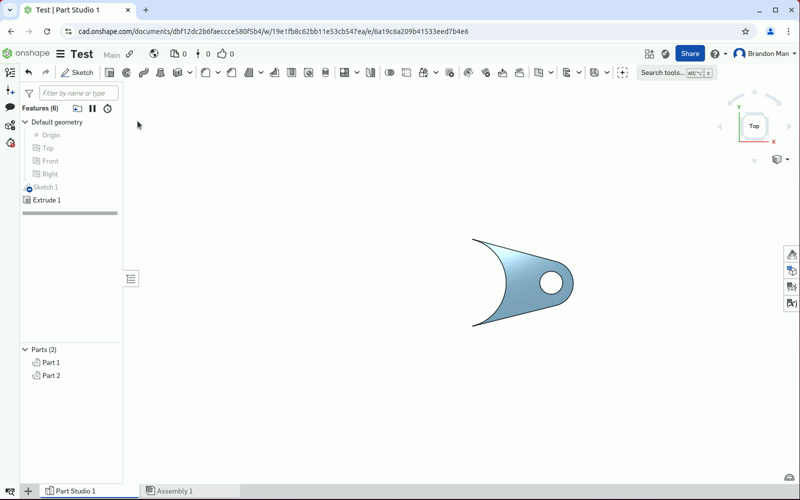
key(shift+h)
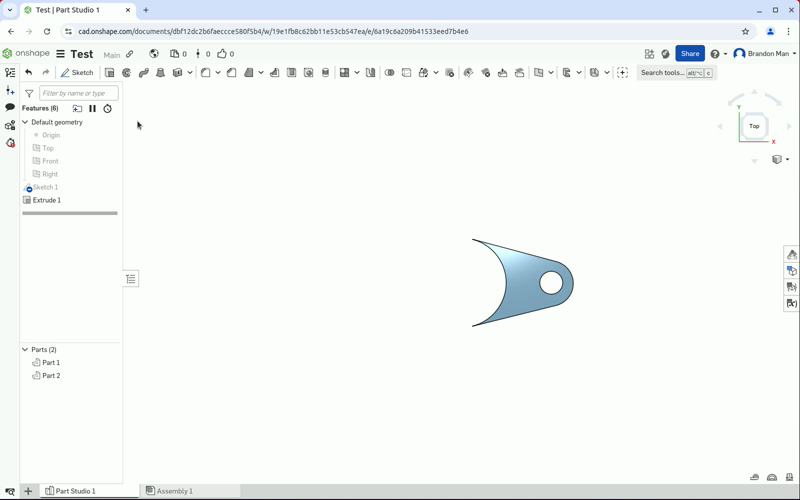
key(shift+h)
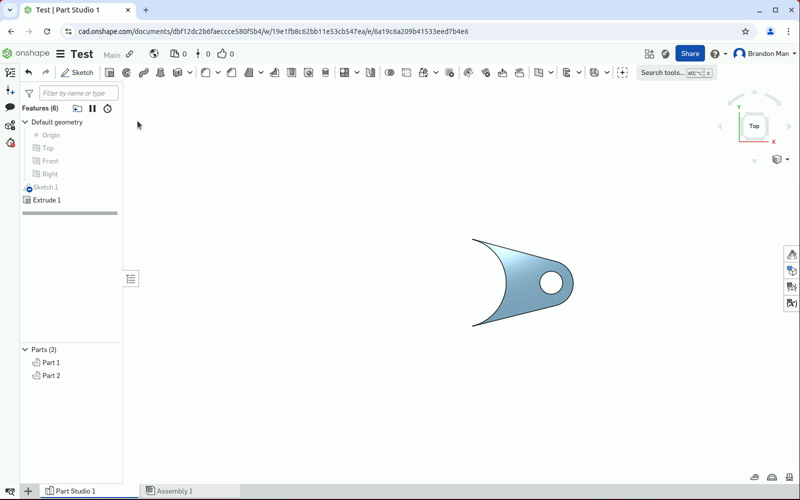
mouse_move(73, 189)
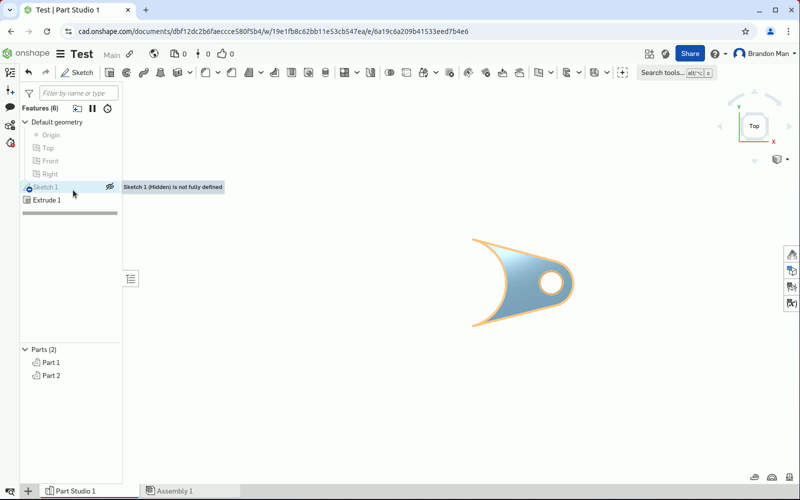
click(73, 189)
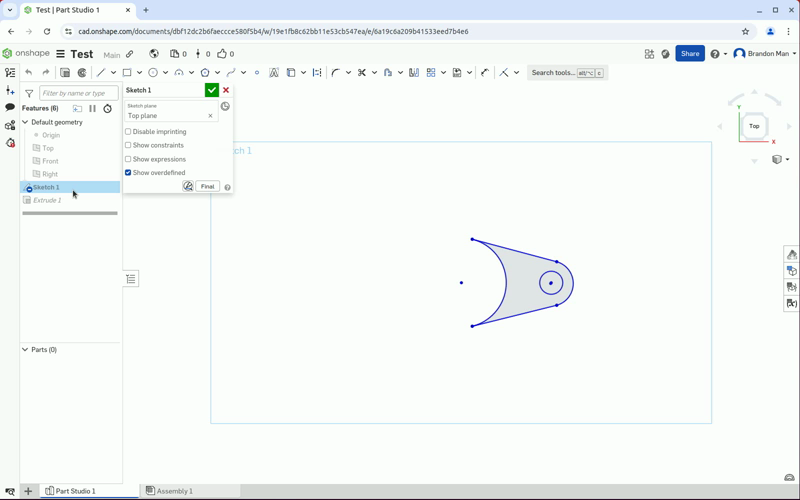
mouse_move(229, 92)
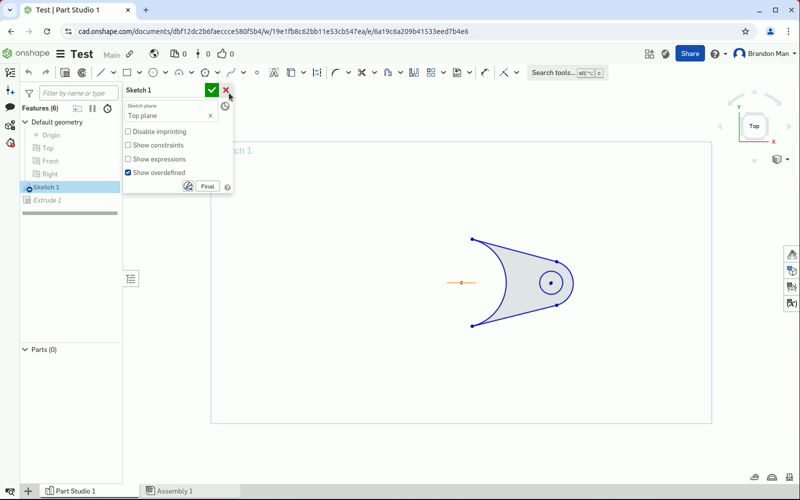
click(229, 92)
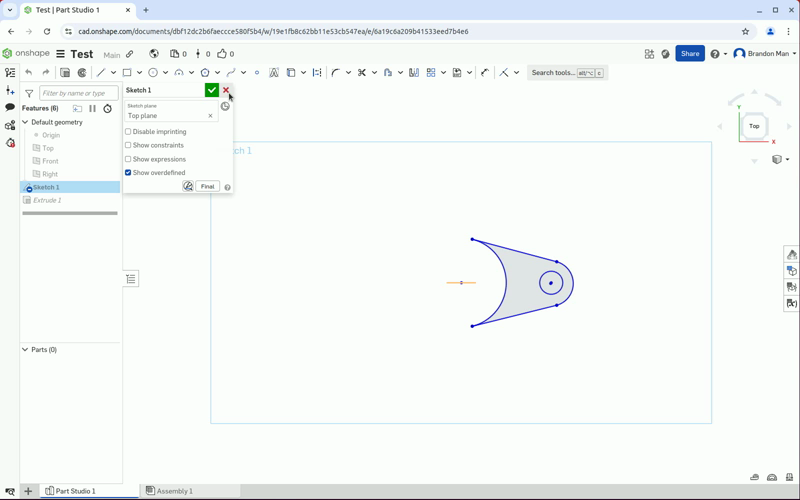
key(shift+s)
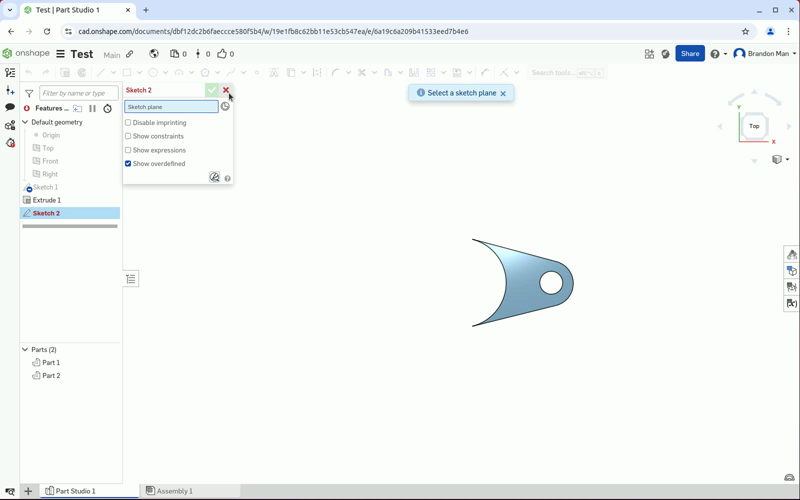
mouse_move(73, 150)
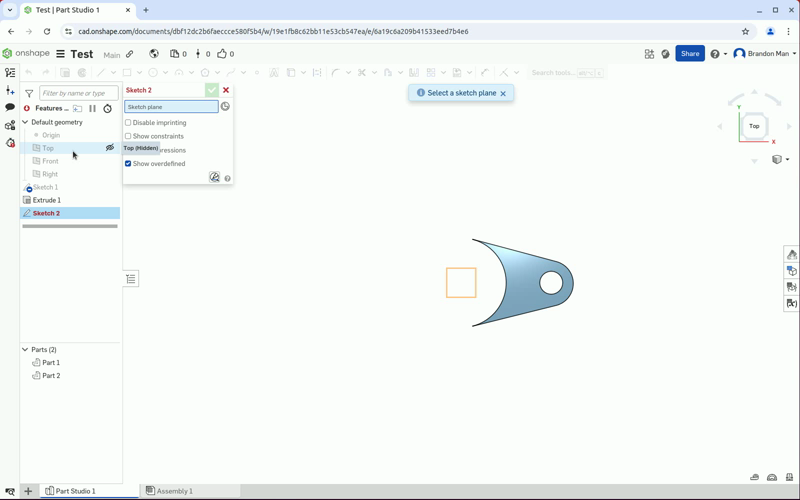
click(73, 150)
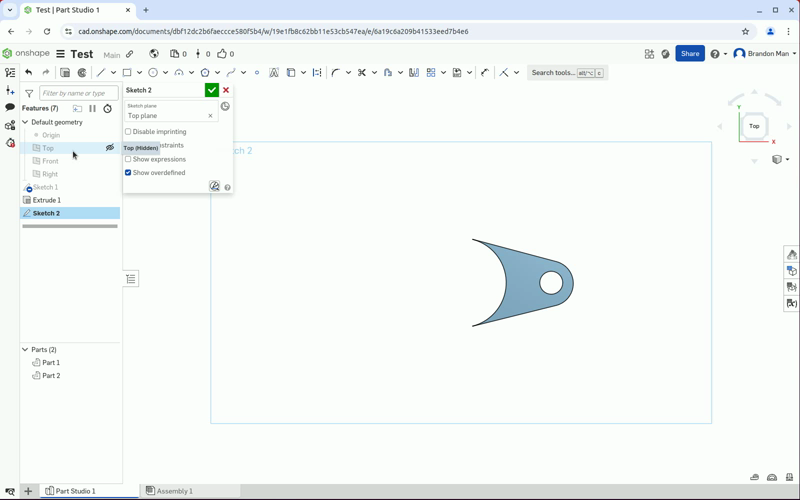
mouse_move(73, 352)
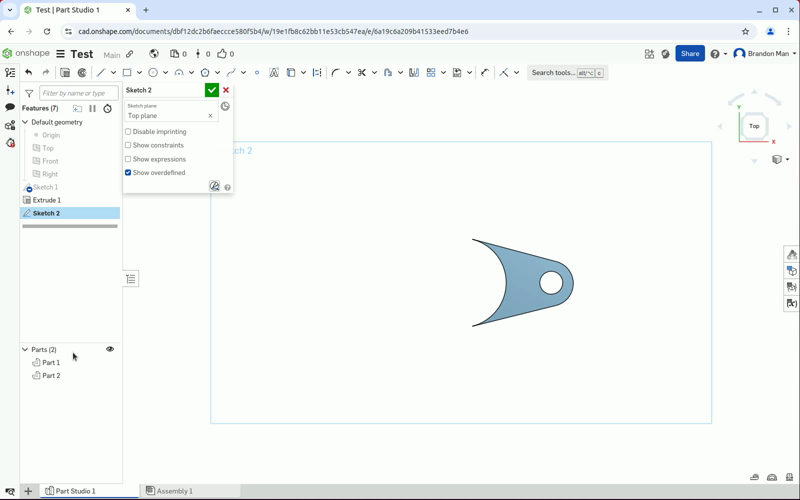
key(y)
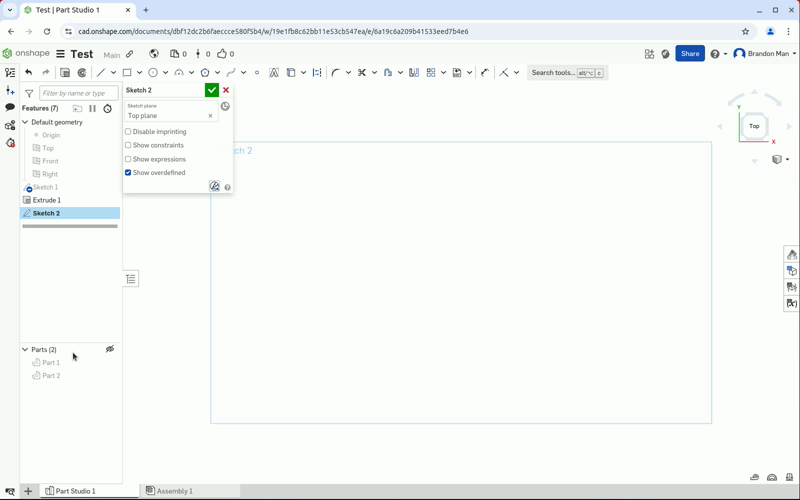
key(c)
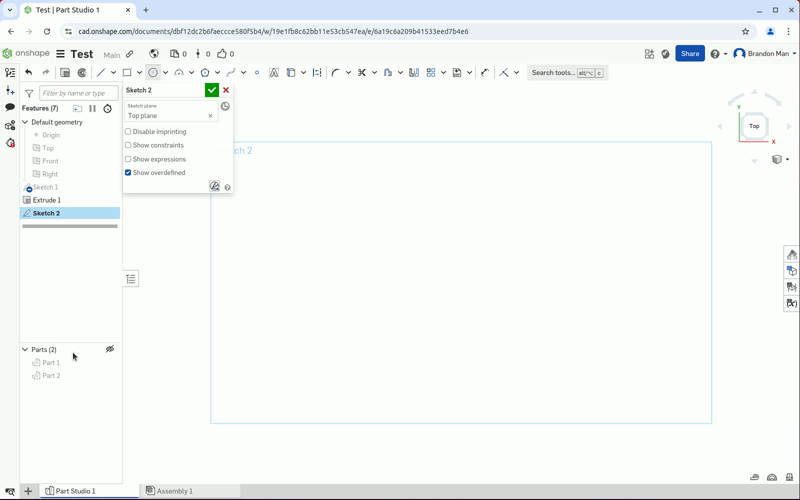
key_down(shift)
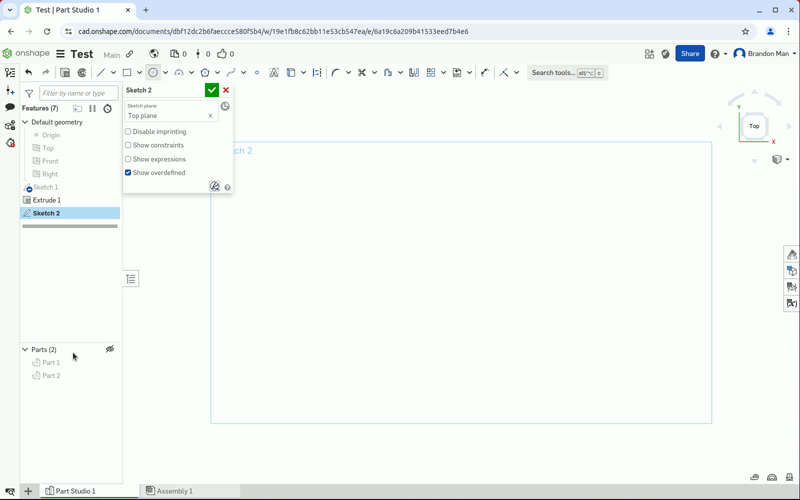
mouse_move(461, 282)
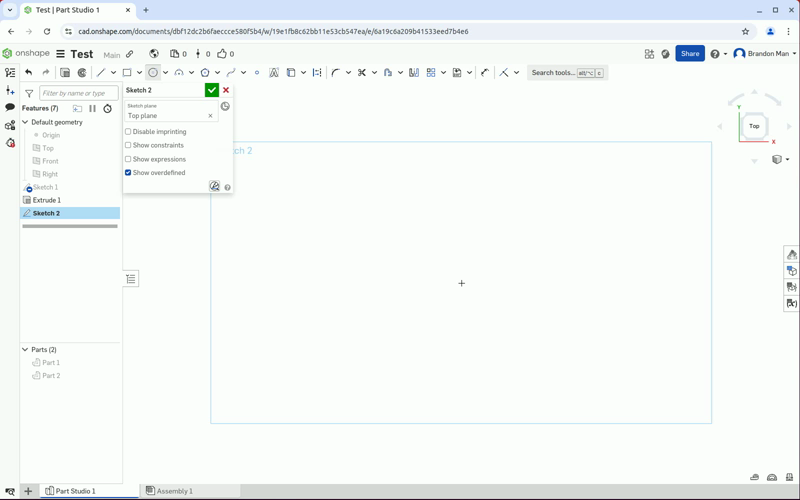
click(461, 282)
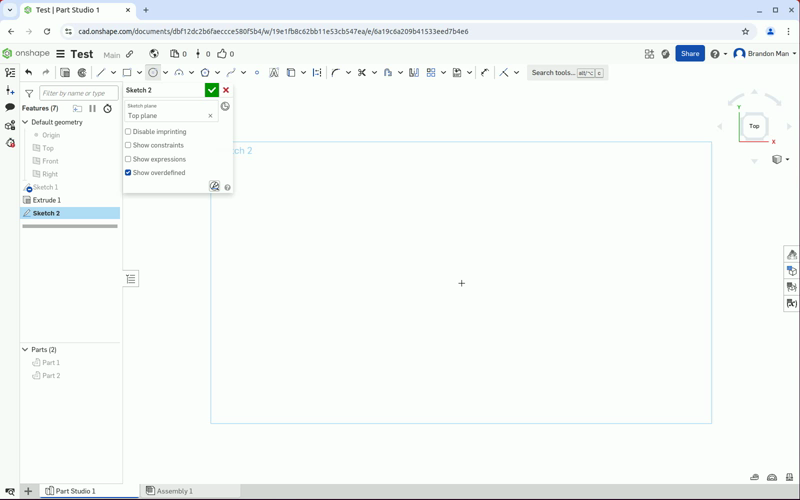
key_up(shift)
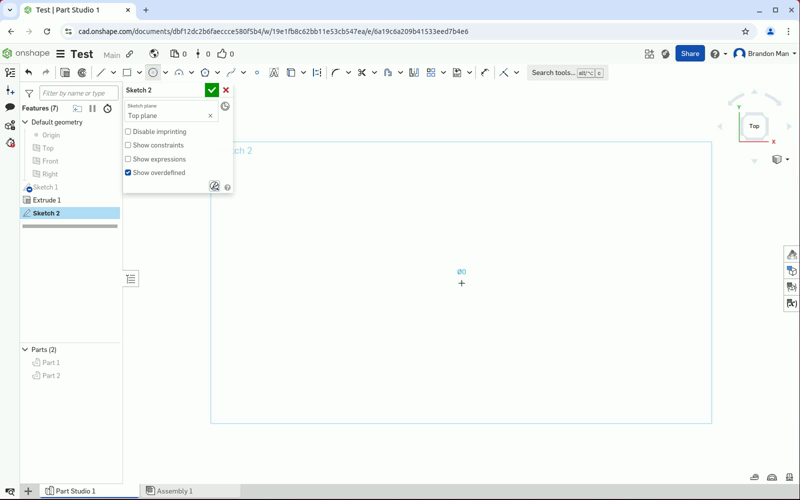
mouse_move(507, 282)
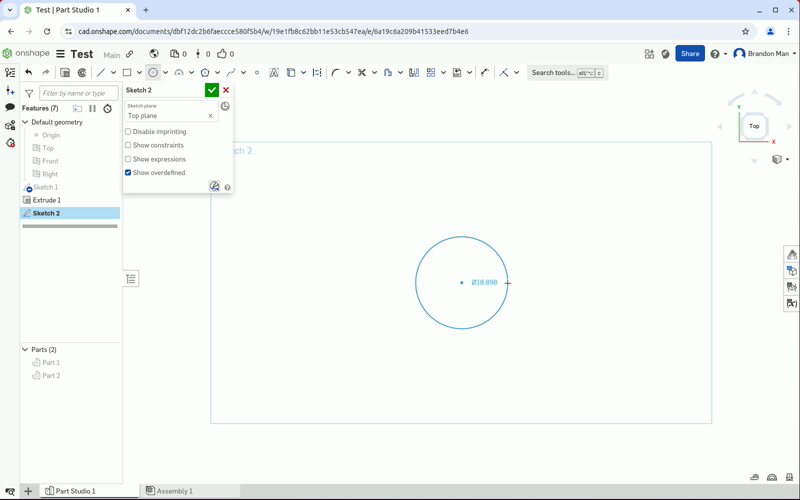
click(507, 282)
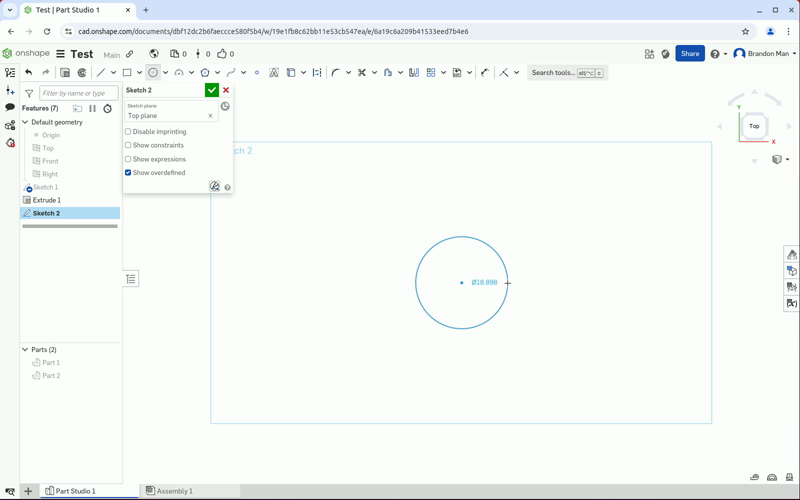
key(esc)
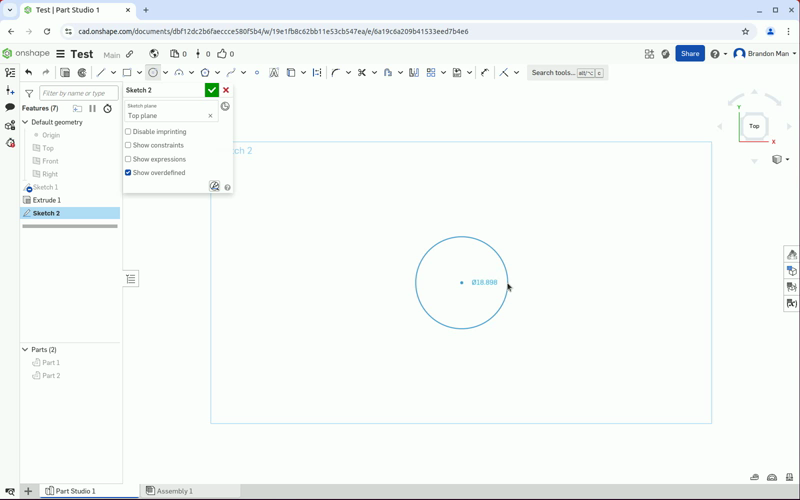
key(c)
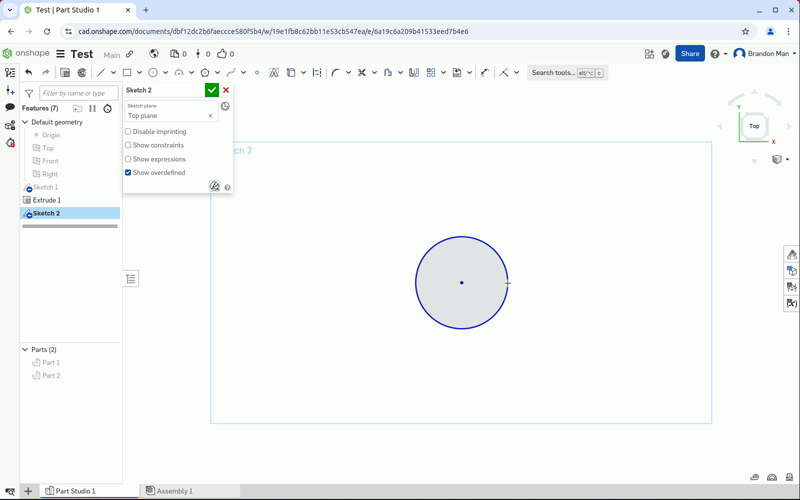
key_down(shift)
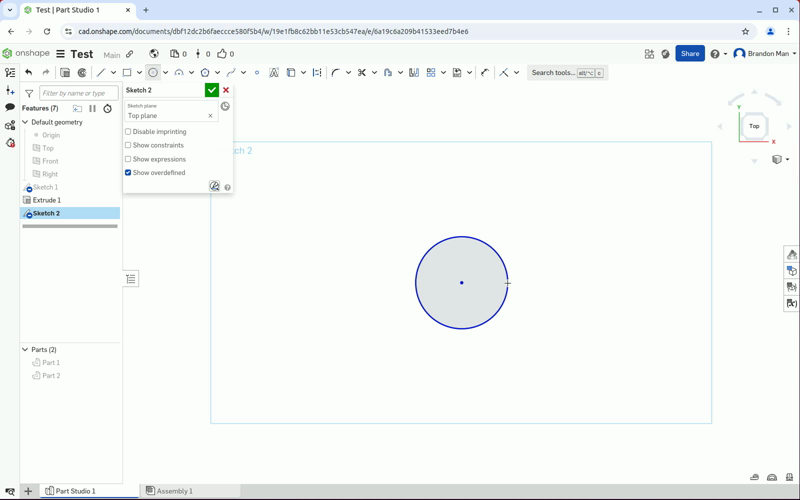
mouse_move(461, 282)
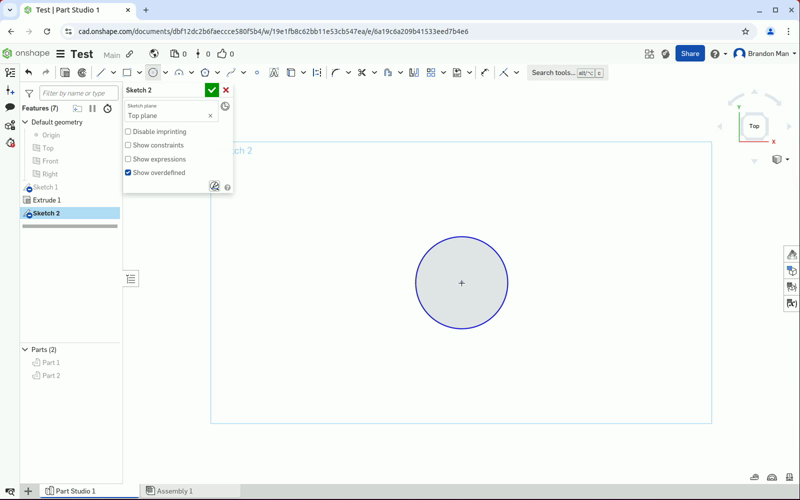
click(461, 282)
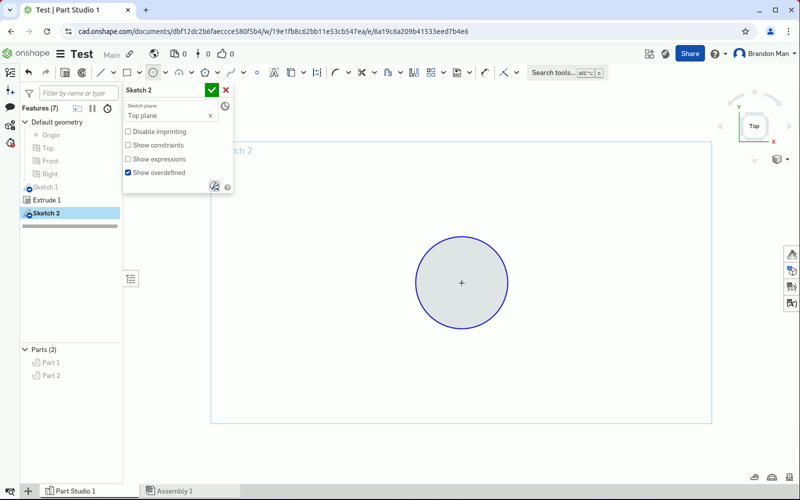
key_up(shift)
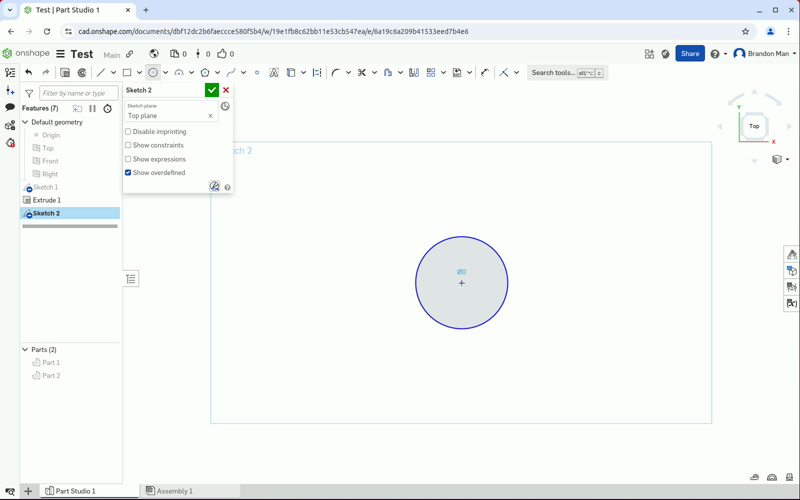
mouse_move(488, 282)
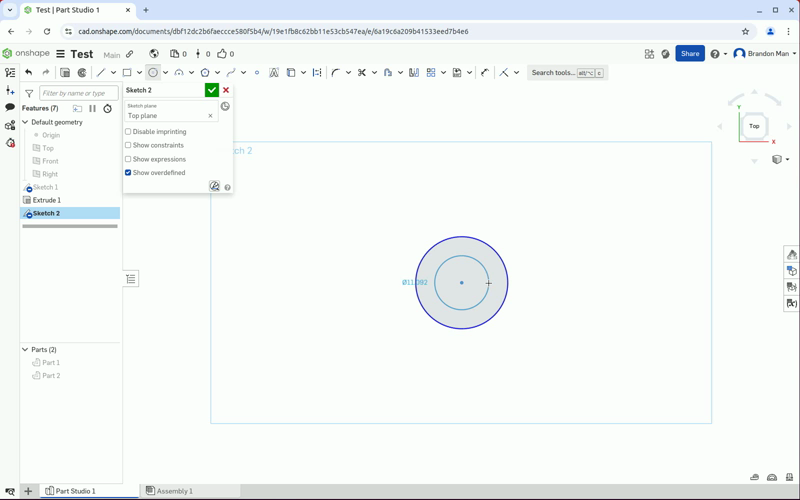
click(488, 282)
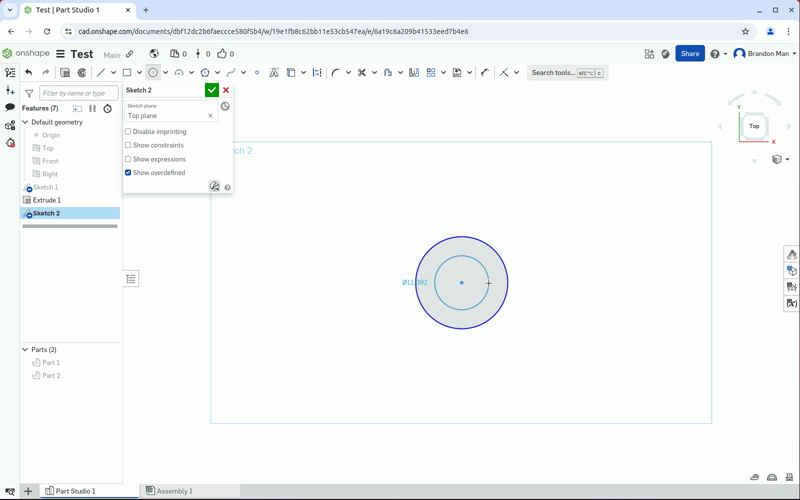
key(esc)
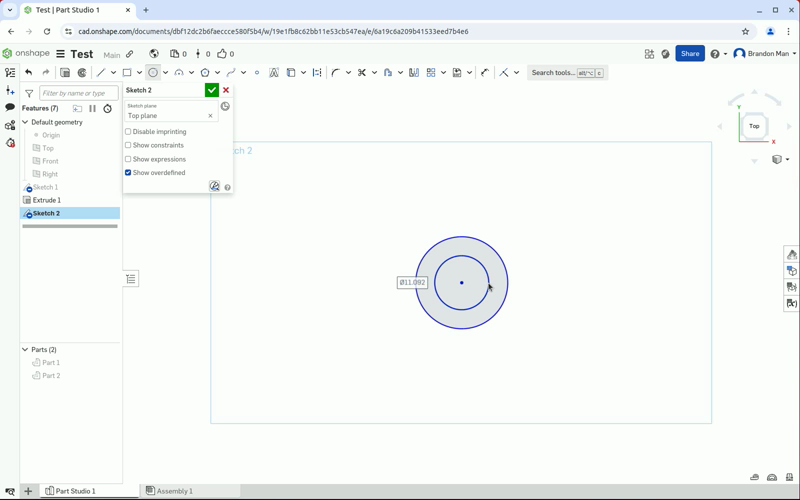
mouse_move(487, 254)
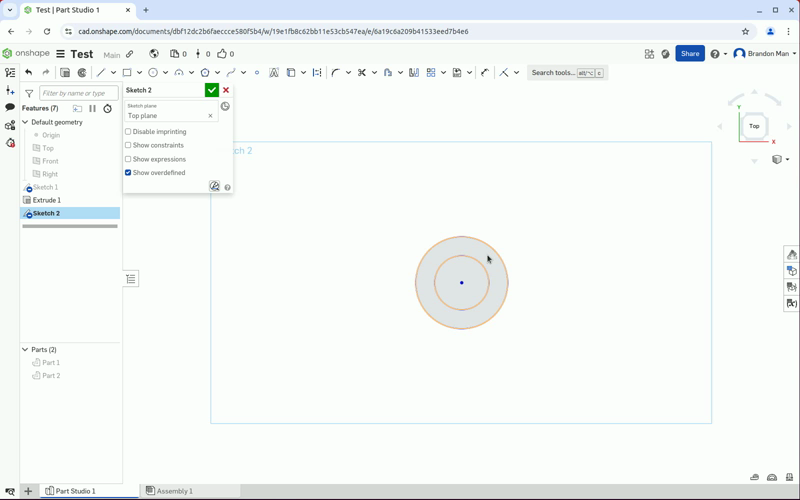
click(487, 254)
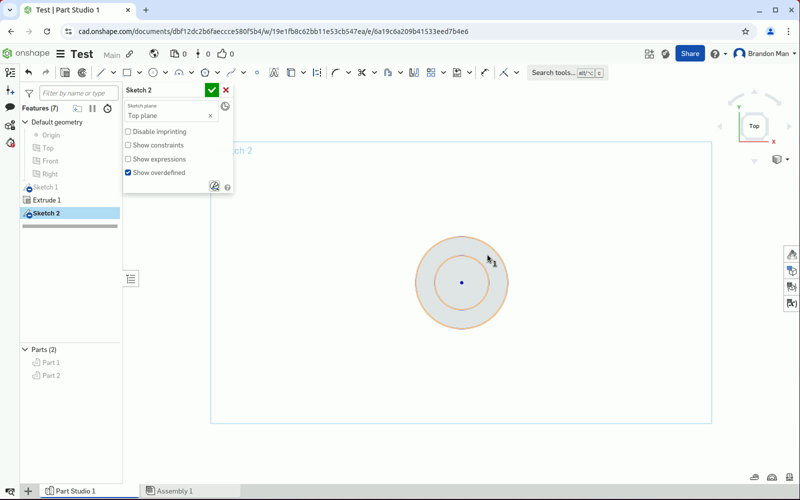
mouse_move(73, 352)
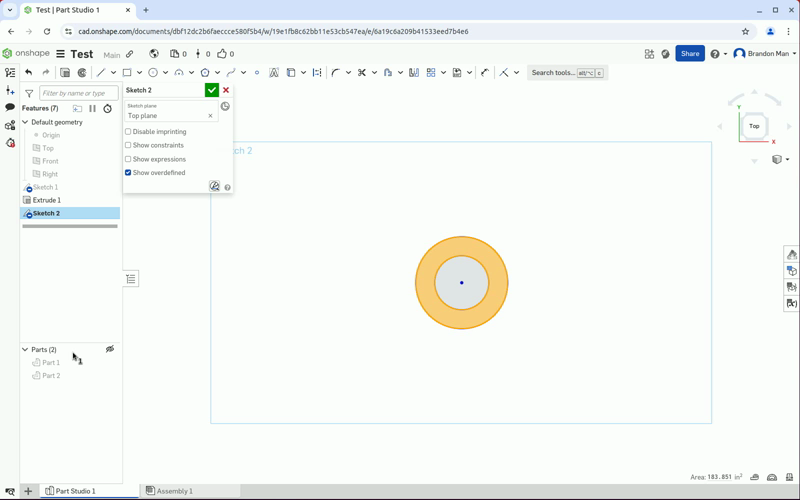
key(shift+y)
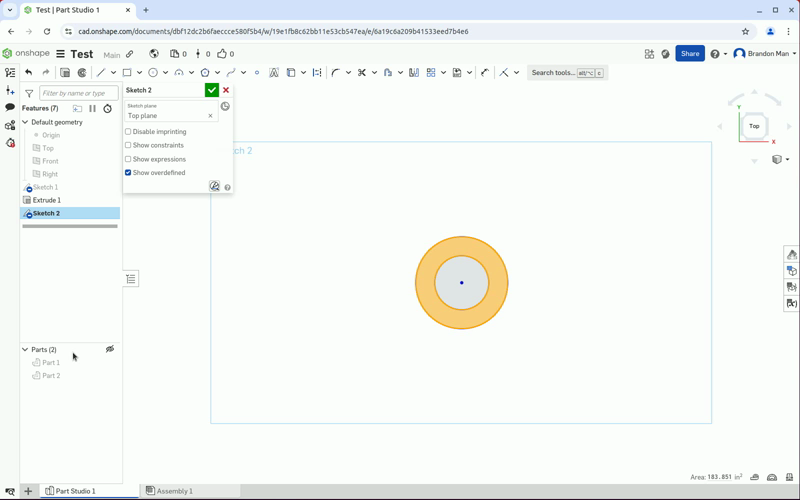
key(shift+e)
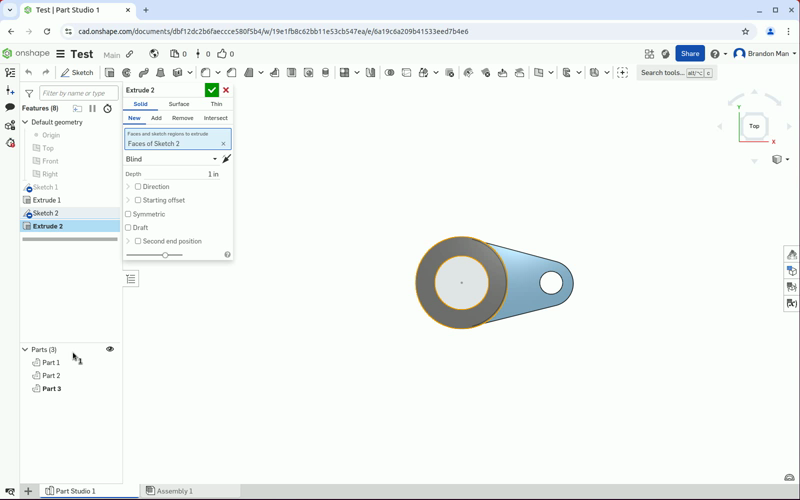
mouse_move(143, 106)
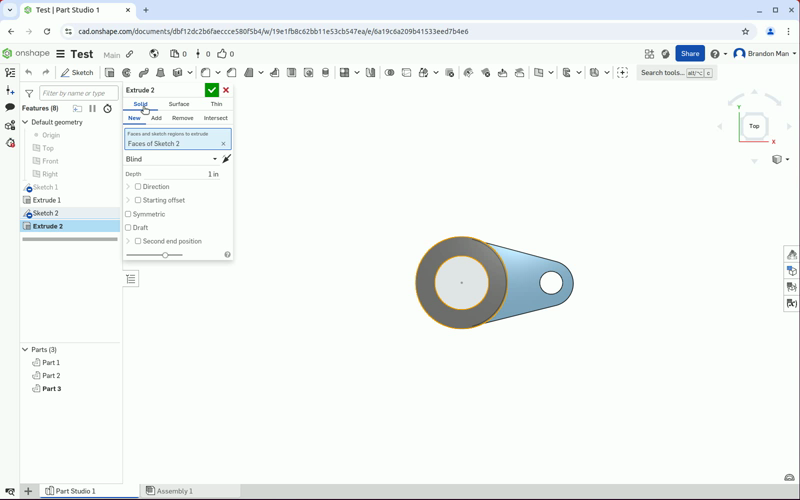
click(143, 106)
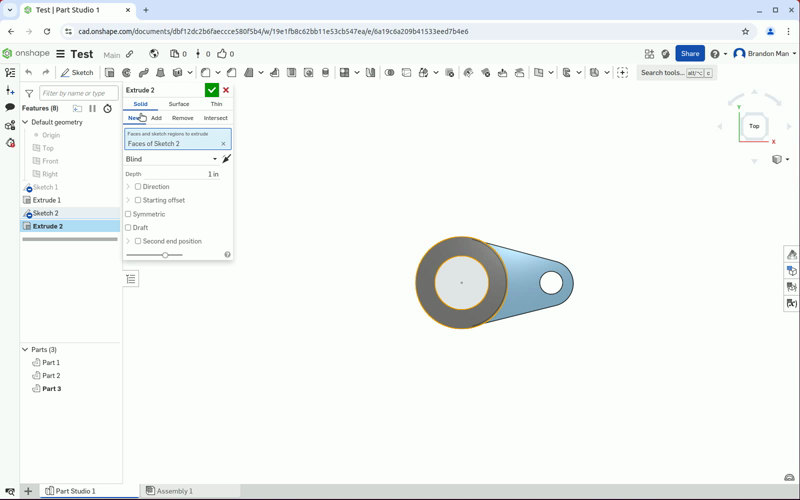
mouse_move(137, 120)
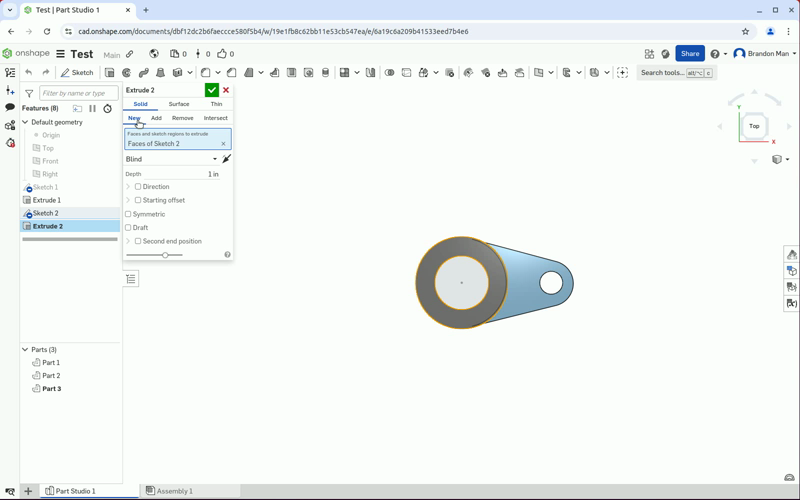
click(137, 120)
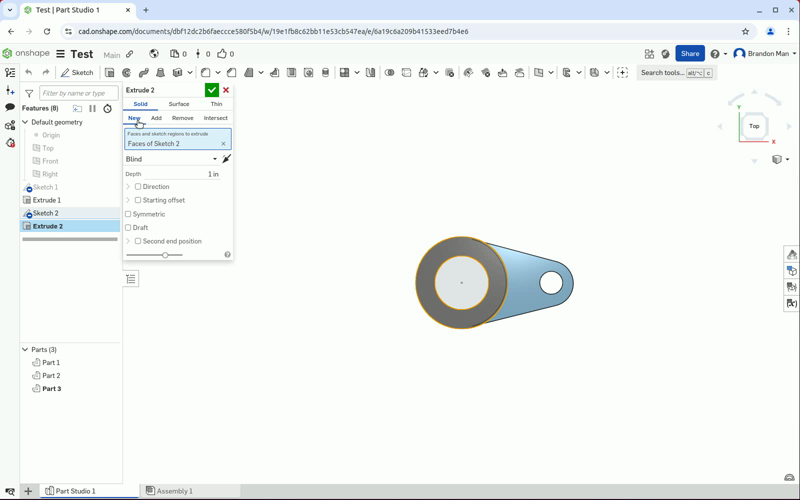
key(tab, 4)
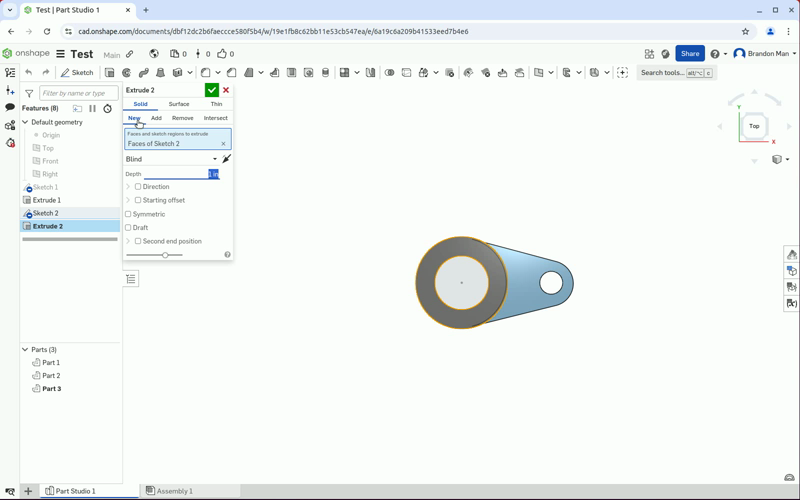
text(13.961)
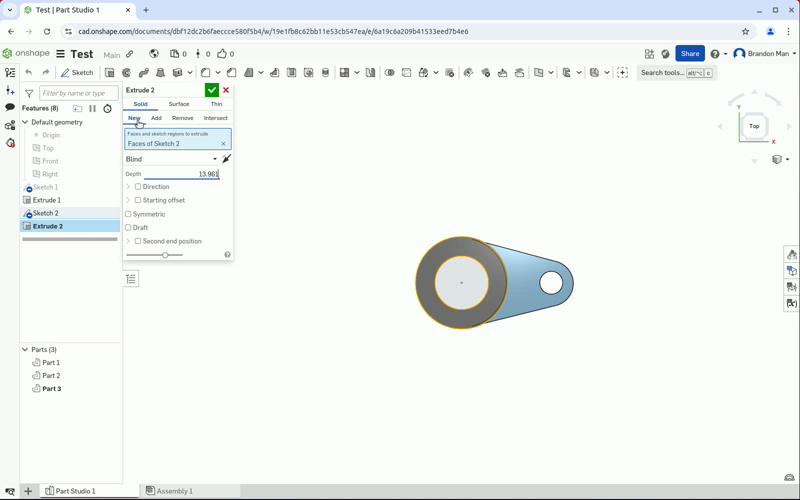
key(enter)
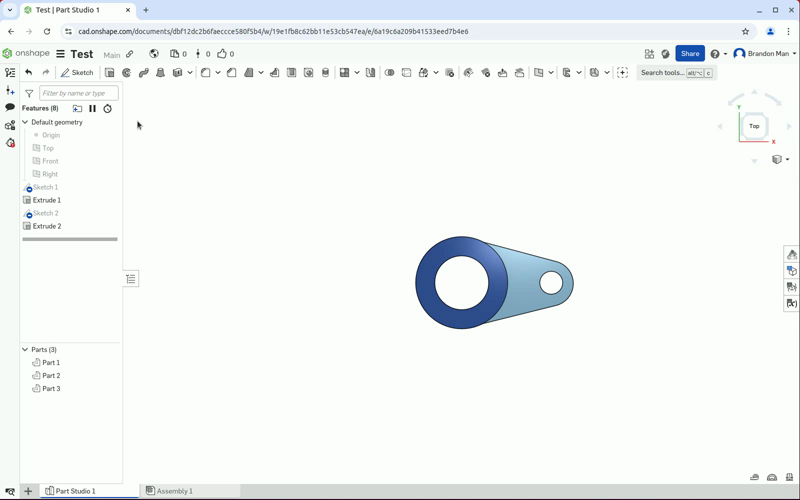
key(shift+h)
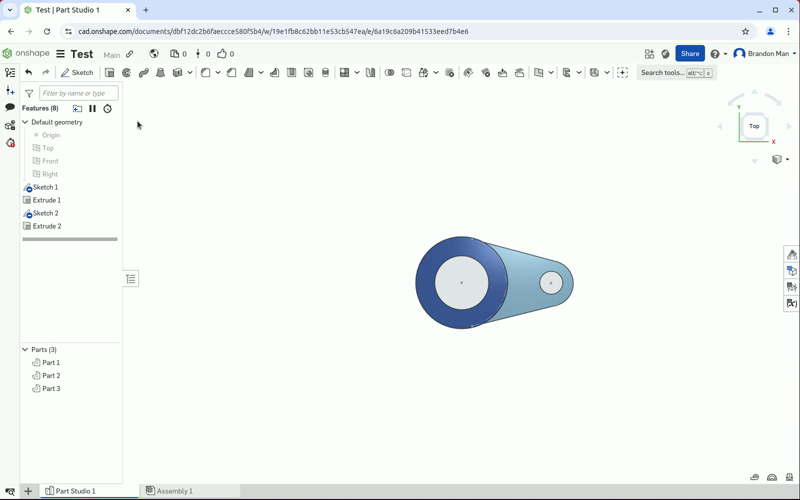
key(shift+h)
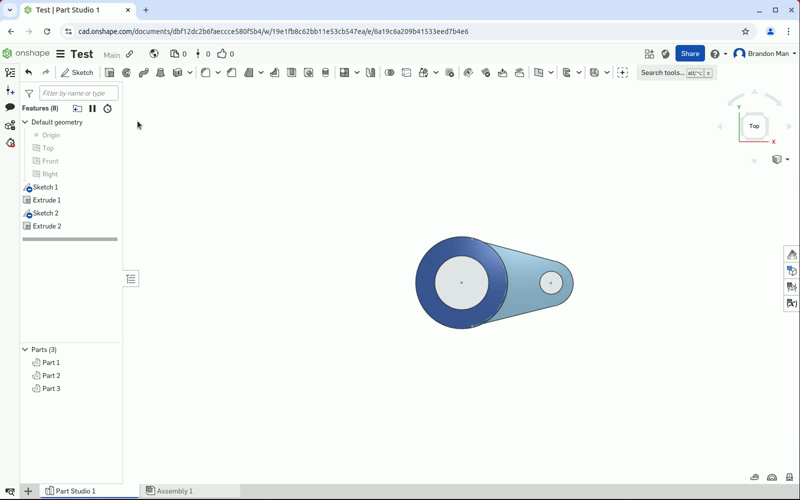
key(shift+7)
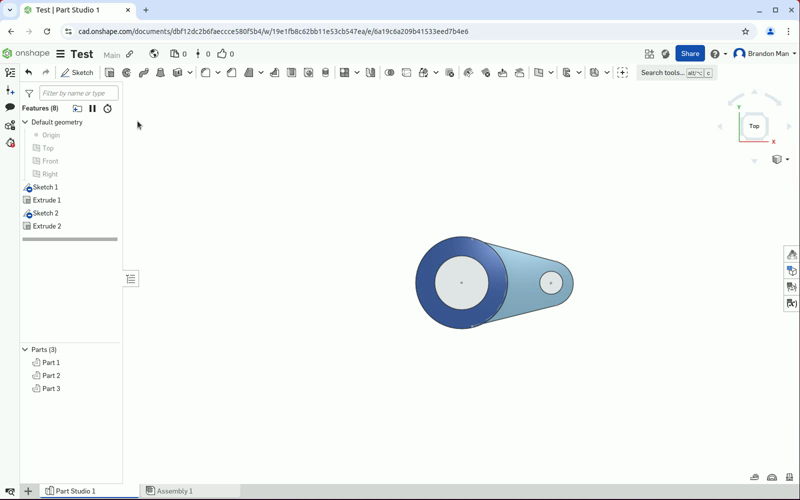
key(up, 3)
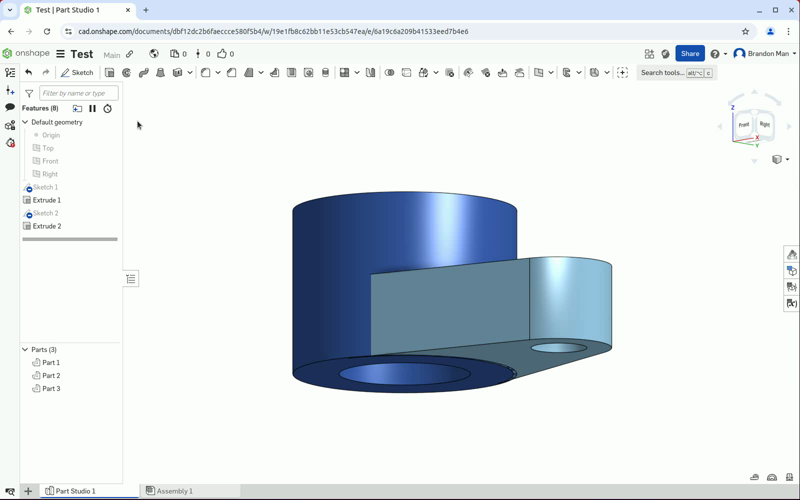
key(left, 3)
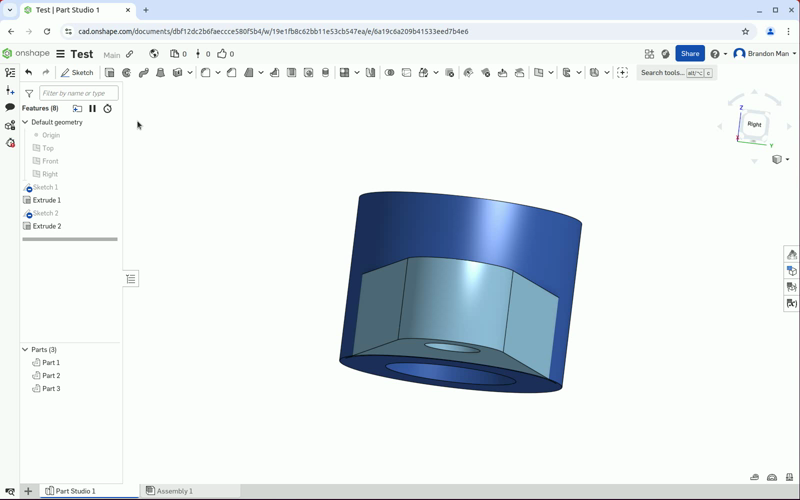
key(right, 3)
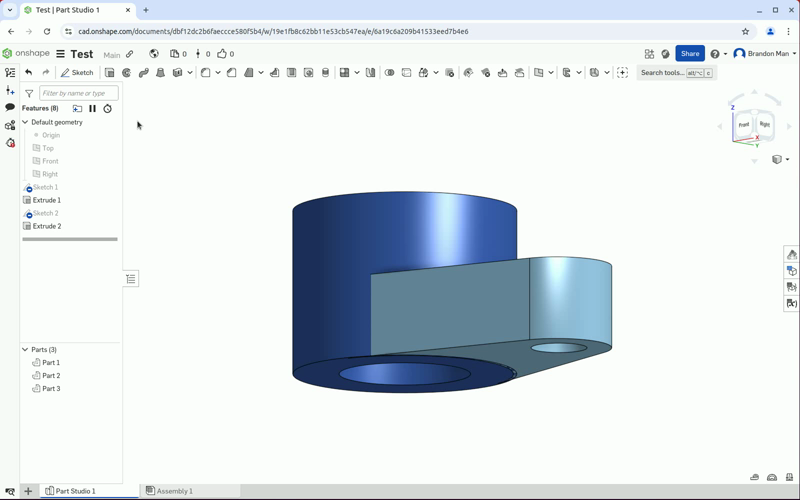
key(down, 3)
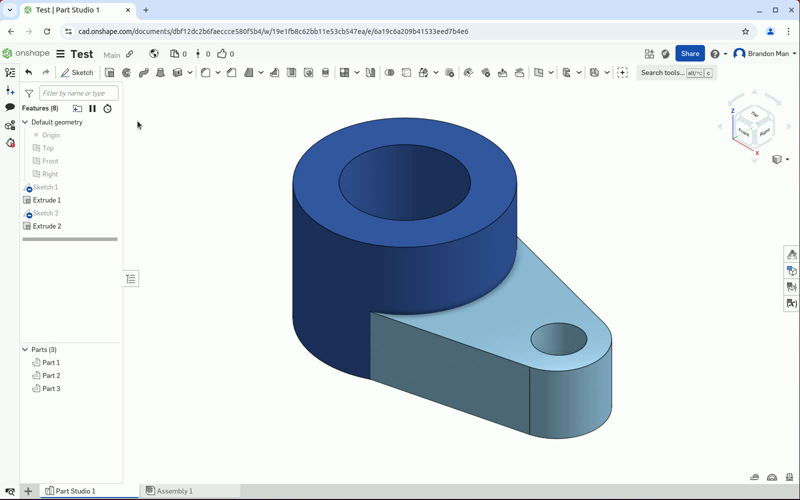
mouse_move(73, 189)
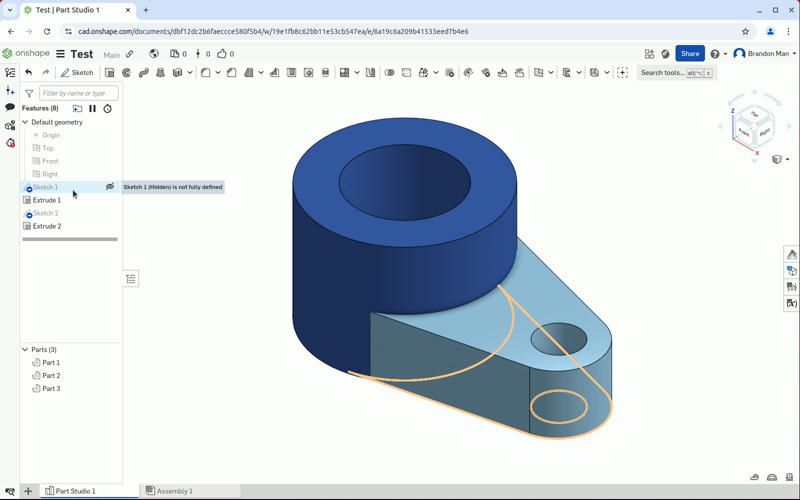
click(73, 189)